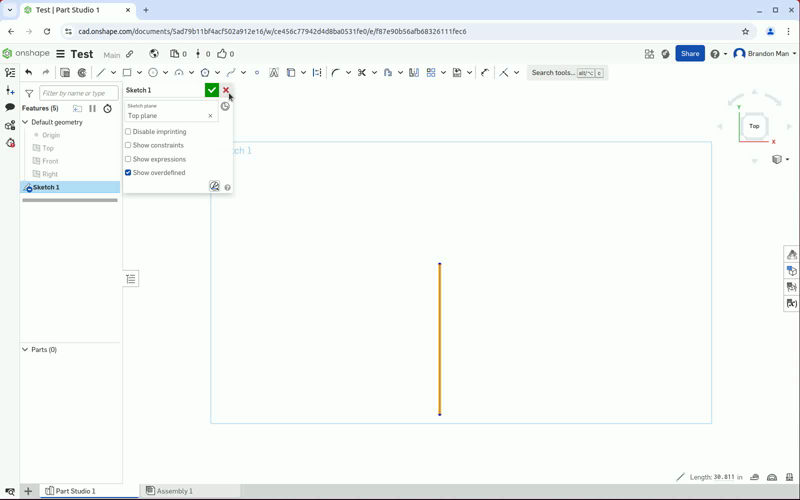
key(shift+h)
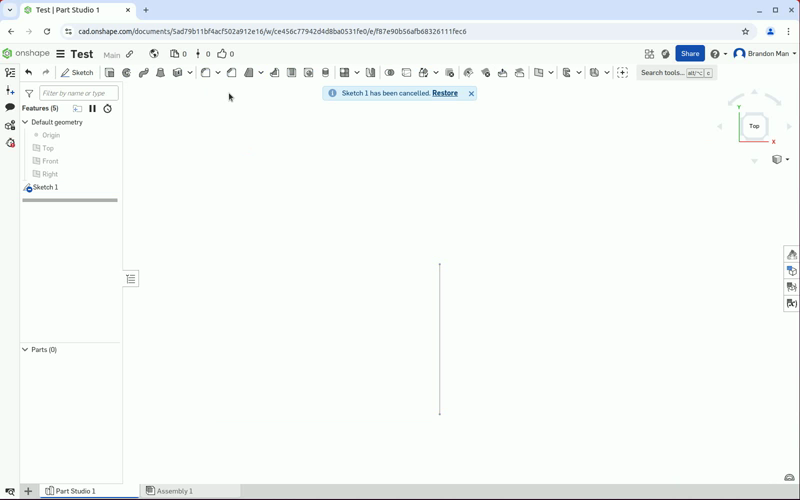
key(shift+s)
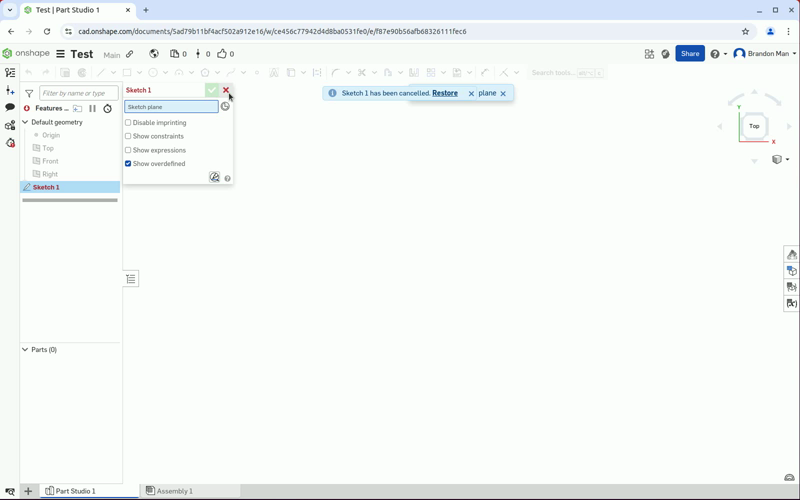
mouse_move(73, 150)
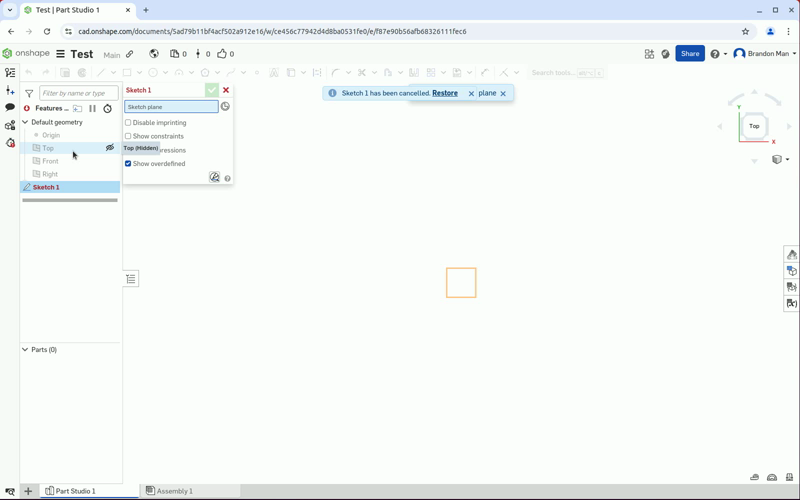
click(73, 150)
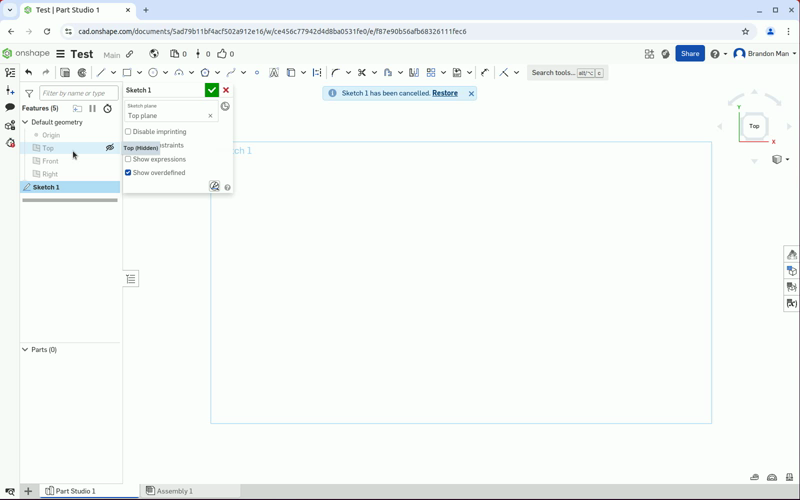
mouse_move(73, 352)
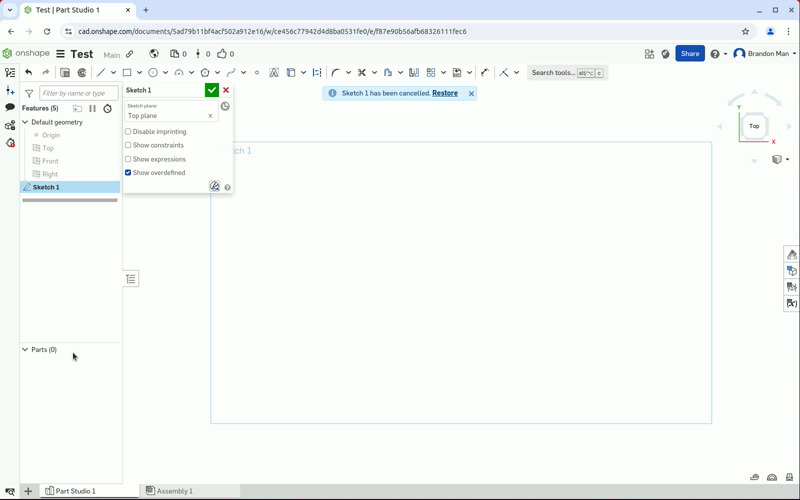
key(y)
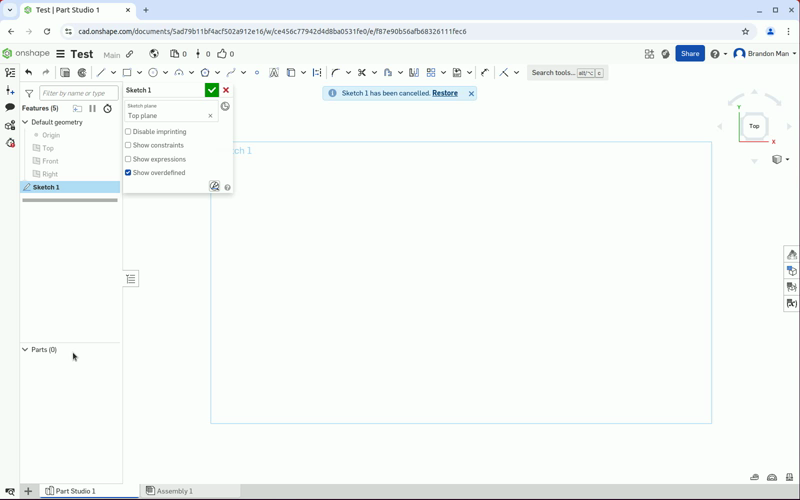
key(l)
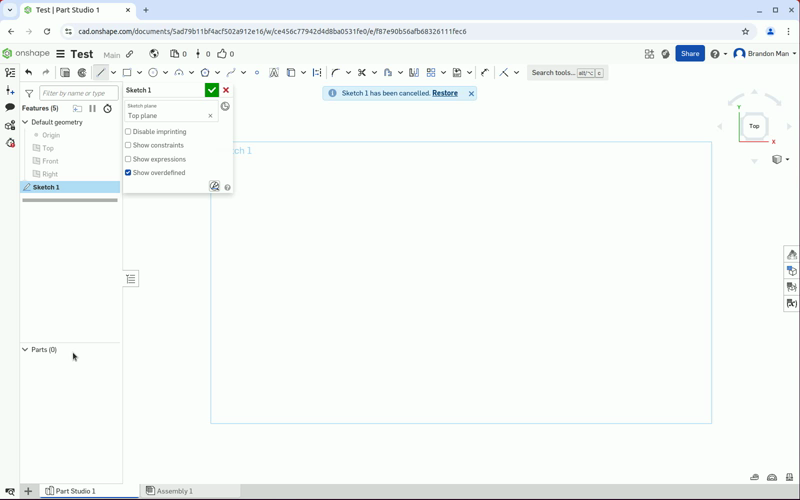
key_down(shift)
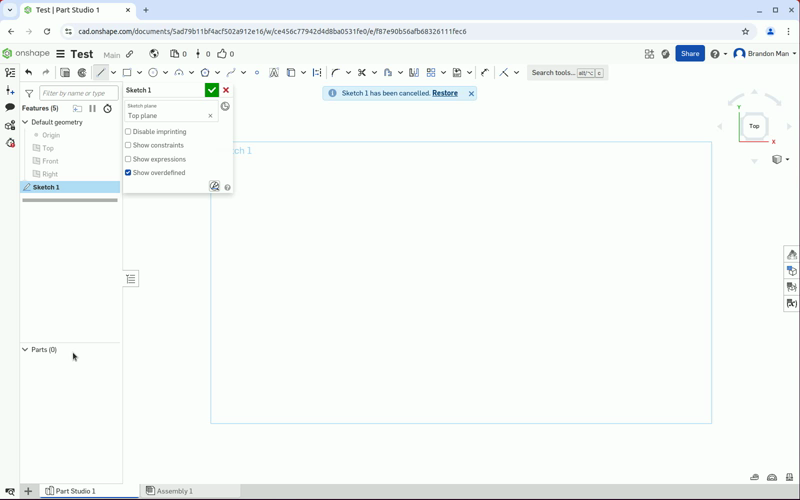
mouse_move(383, 282)
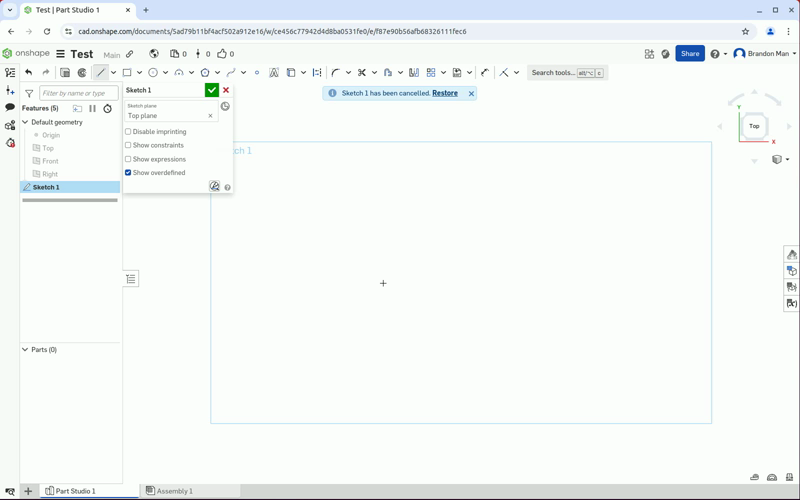
click(383, 282)
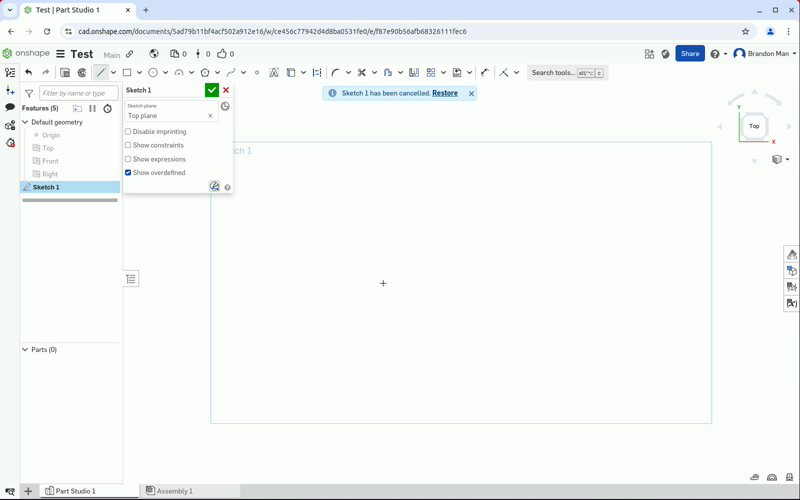
key_up(shift)
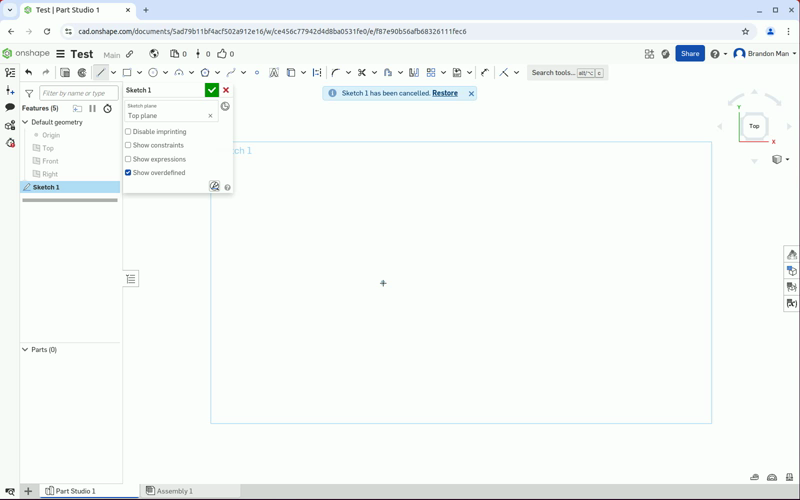
key_down(shift)
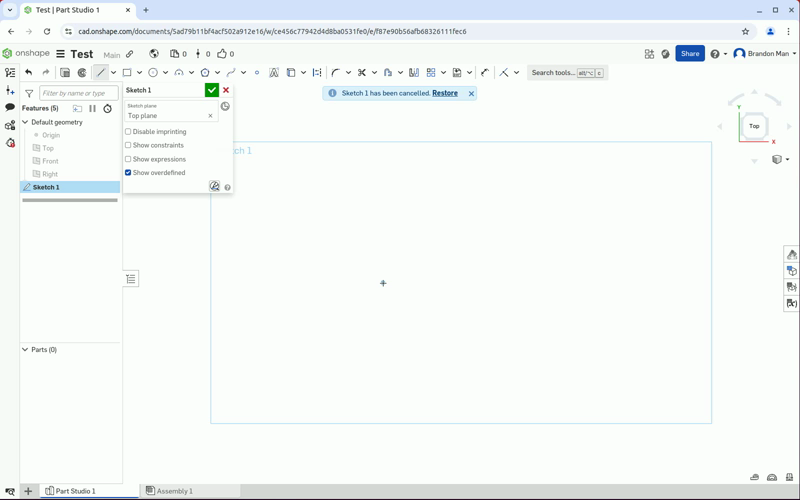
mouse_move(461, 282)
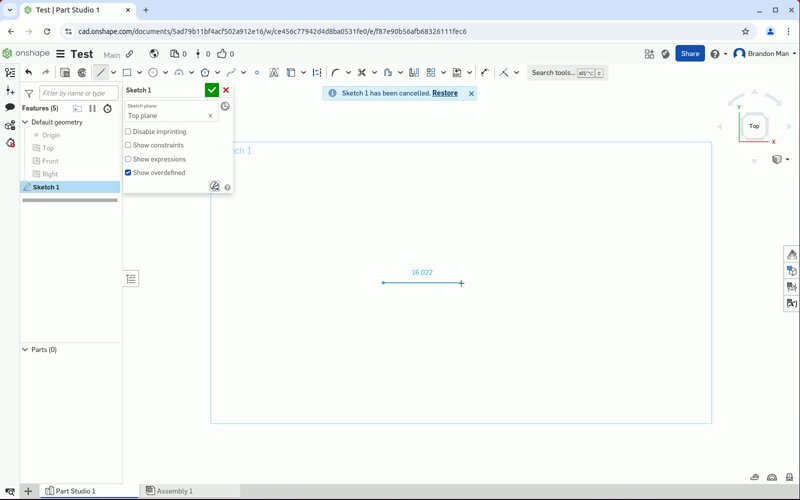
click(461, 282)
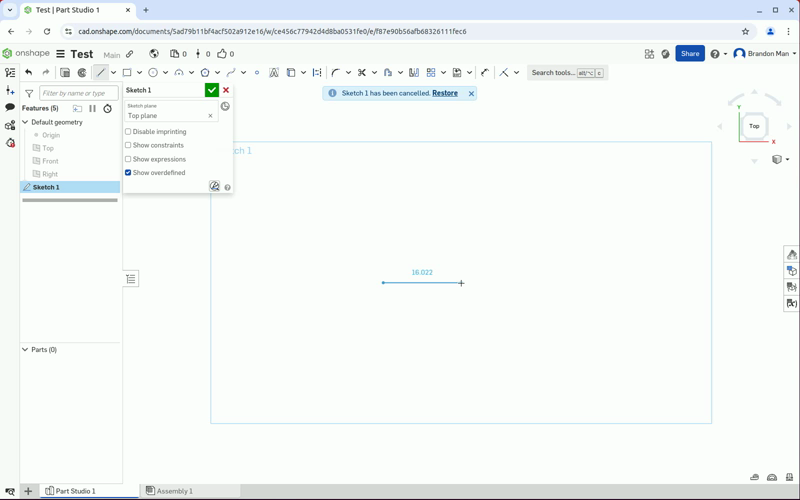
key_up(shift)
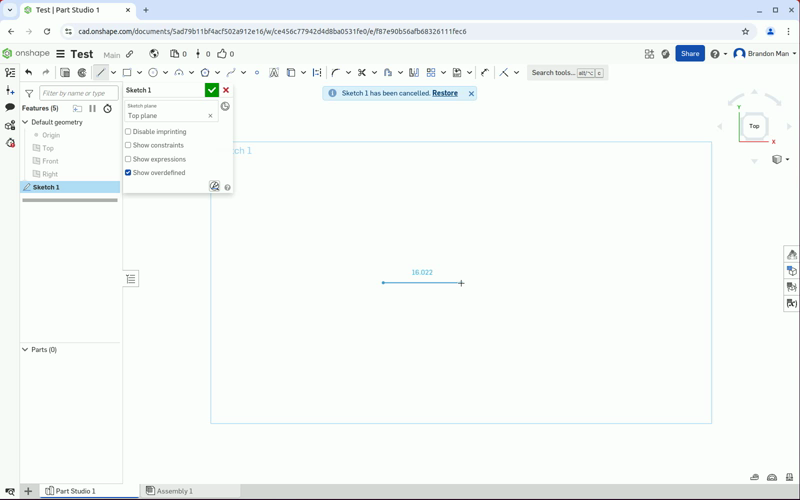
key_down(shift)
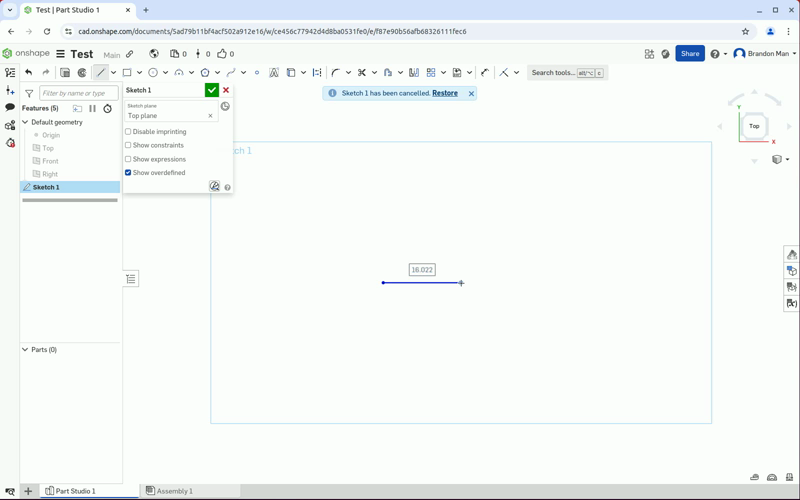
mouse_move(491, 282)
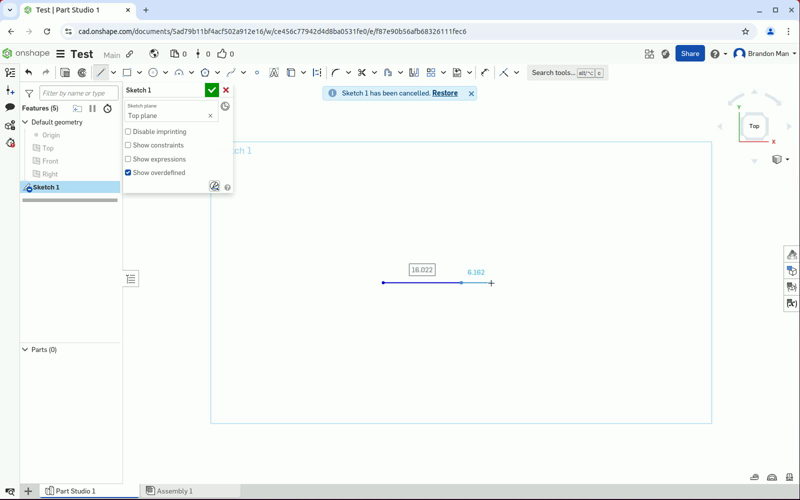
mouse_move(461, 244)
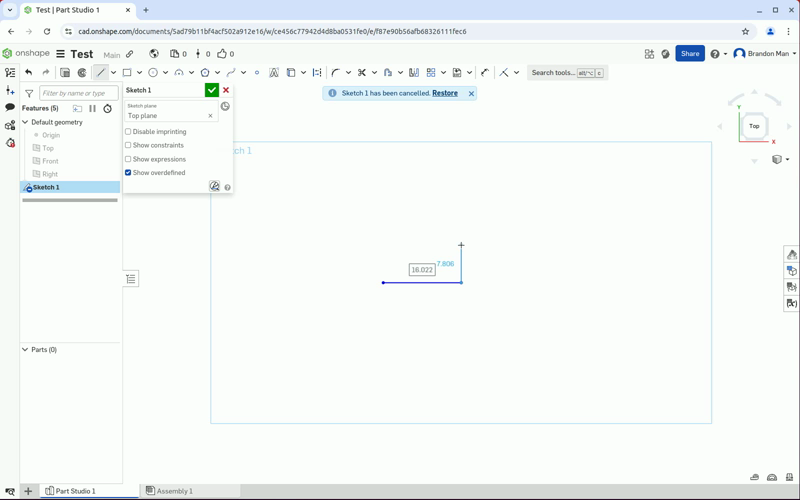
click(461, 244)
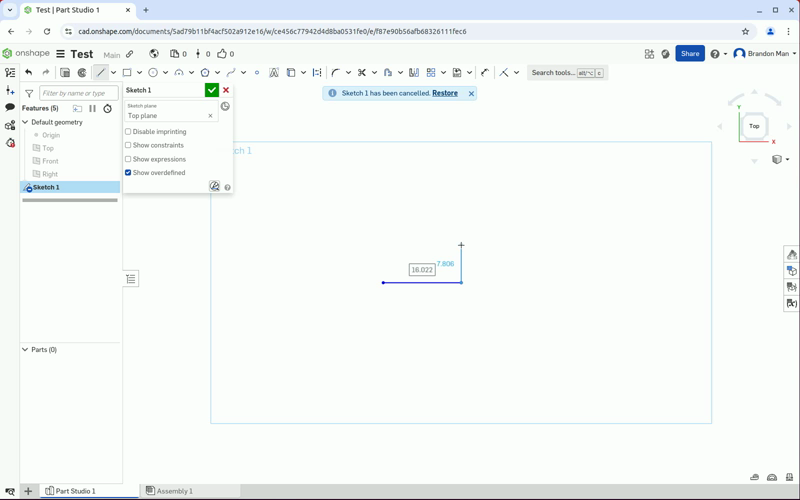
key_up(shift)
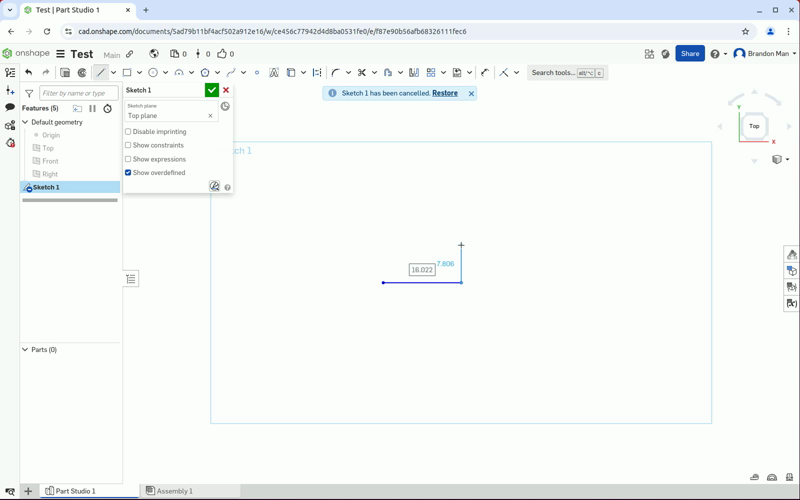
key_down(shift)
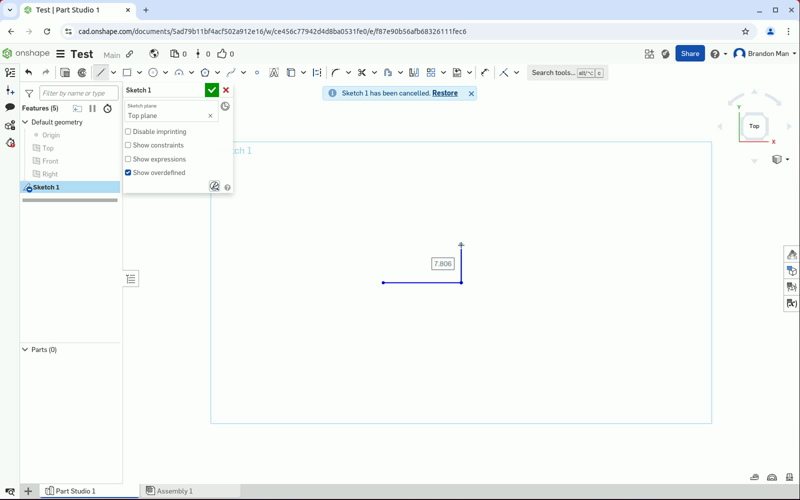
mouse_move(383, 244)
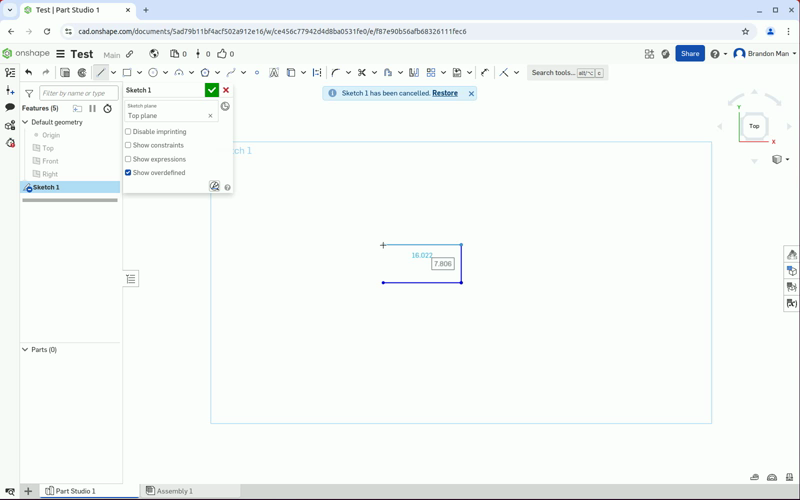
click(383, 244)
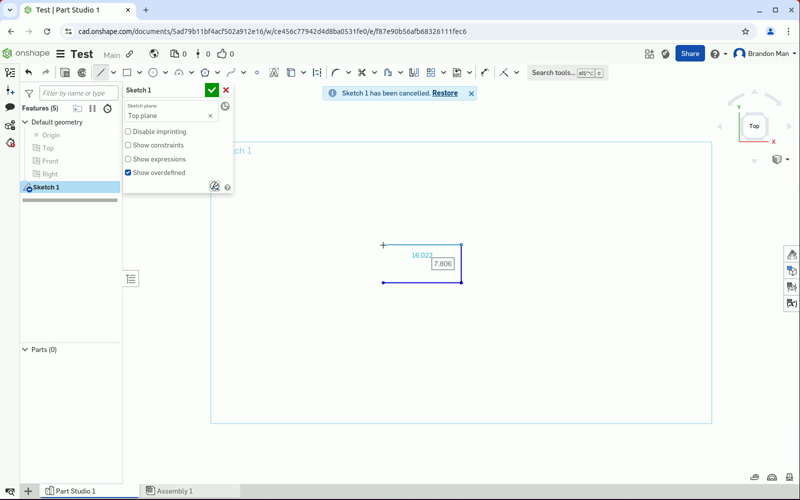
key_up(shift)
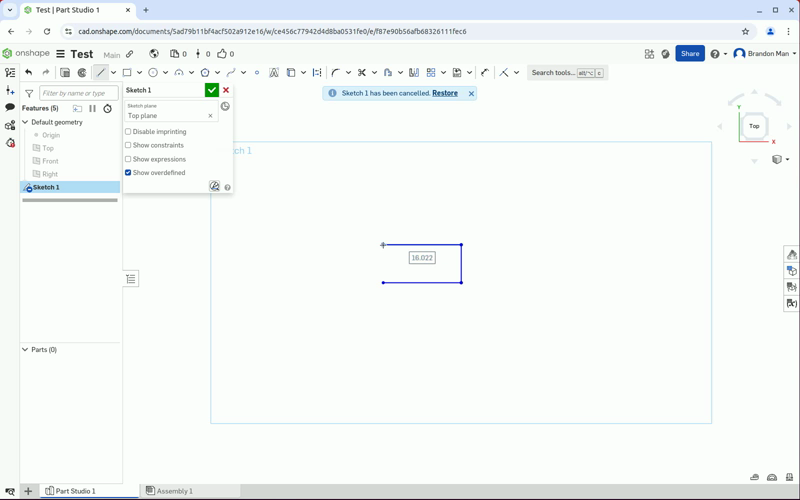
mouse_move(413, 244)
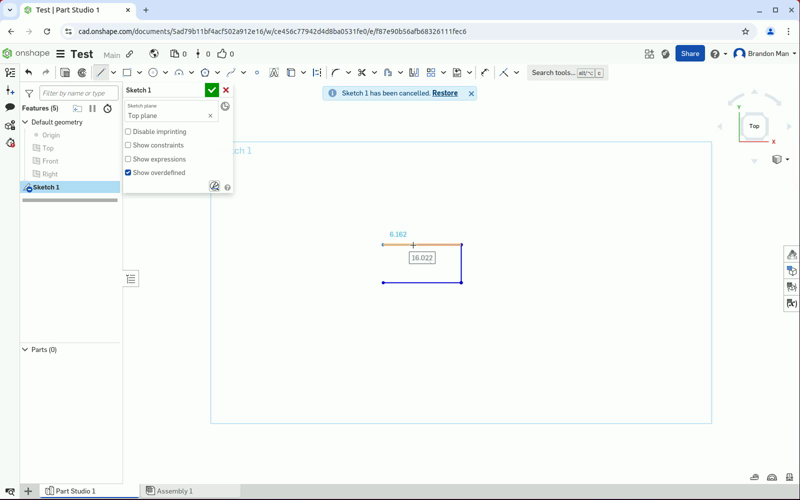
key_down(shift)
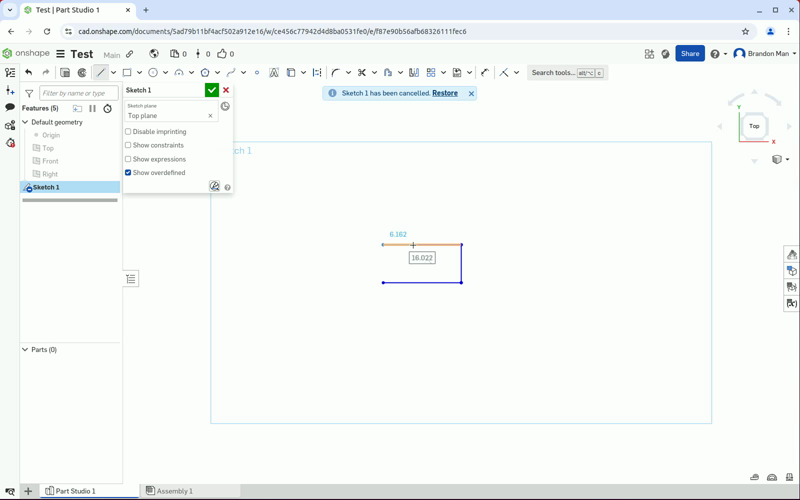
mouse_move(383, 282)
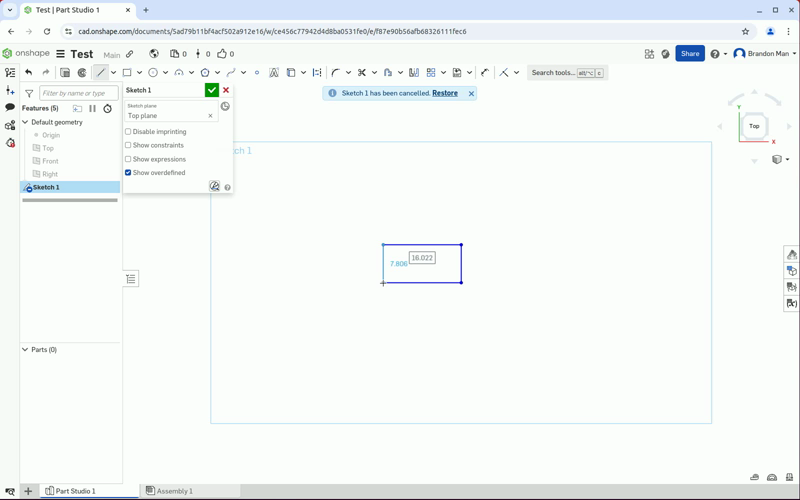
key_up(shift)
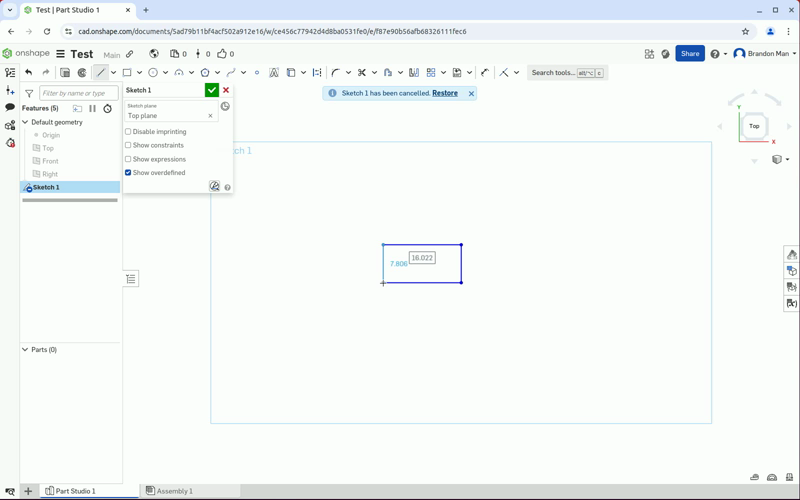
click(383, 282)
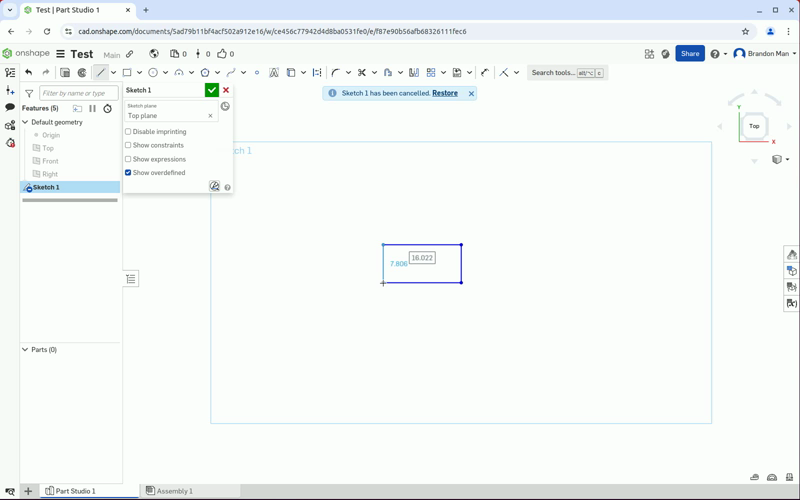
key(esc)
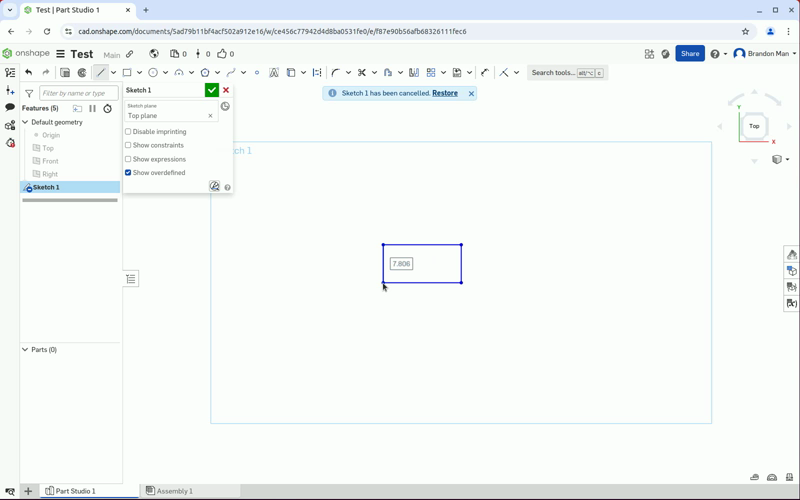
mouse_move(438, 253)
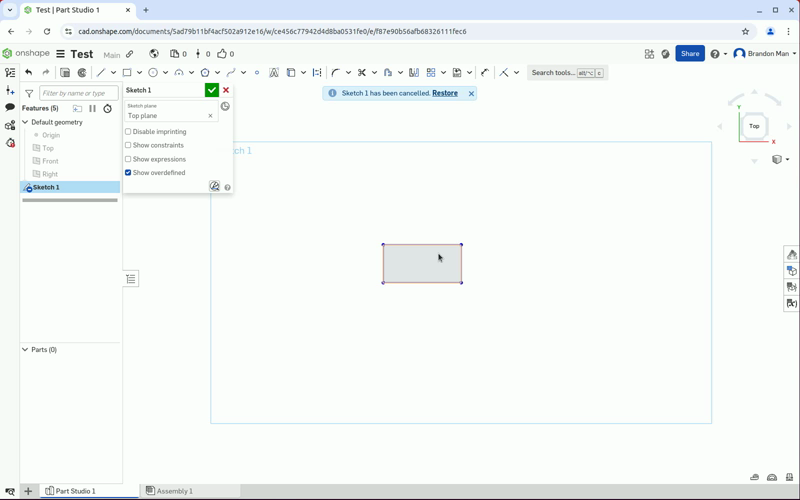
click(438, 253)
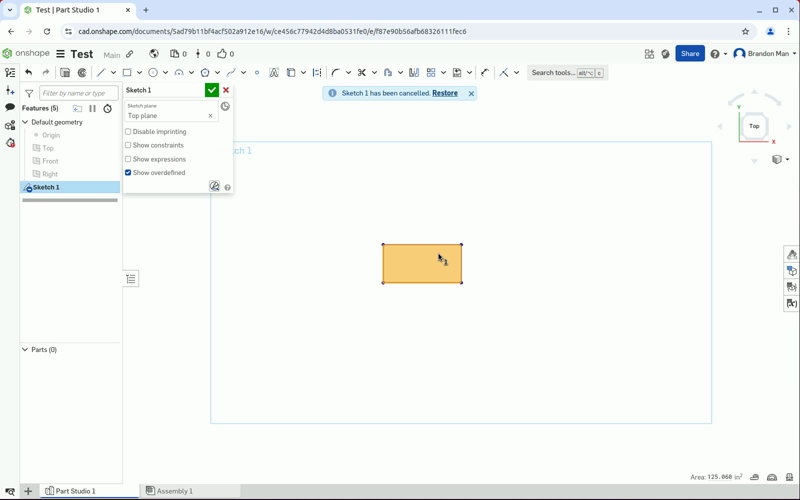
mouse_move(73, 352)
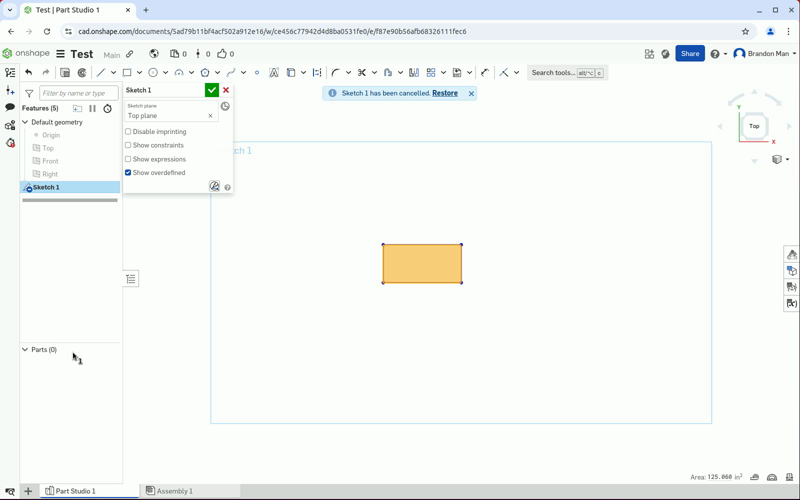
key(shift+y)
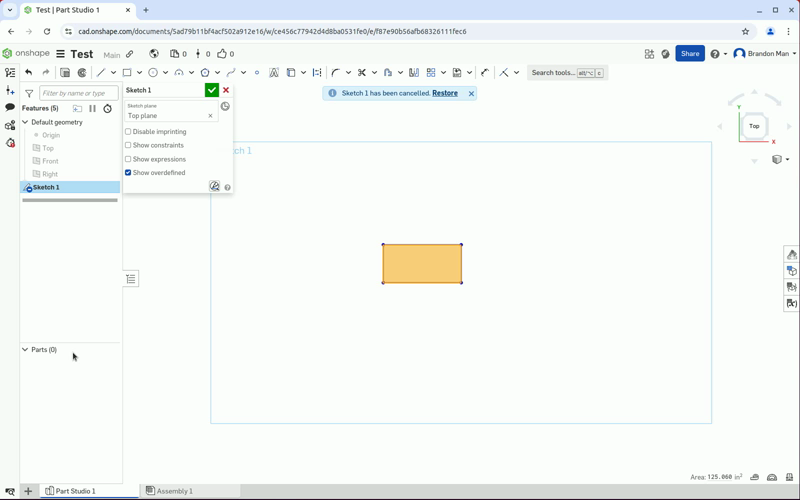
key(shift+e)
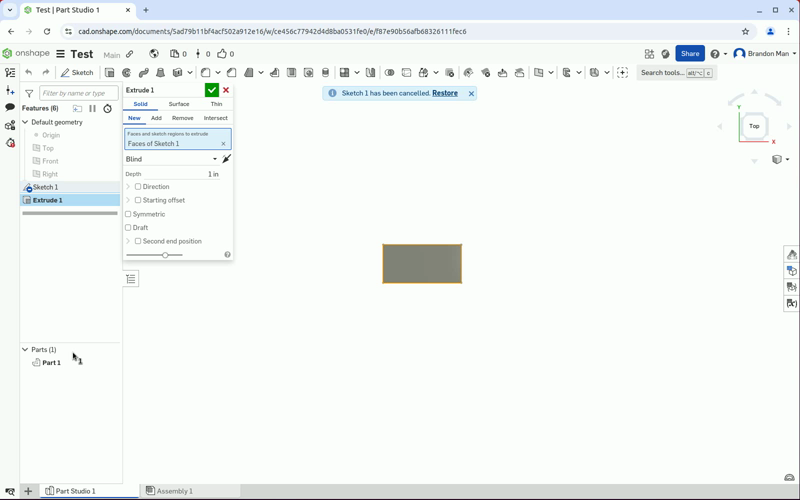
mouse_move(143, 106)
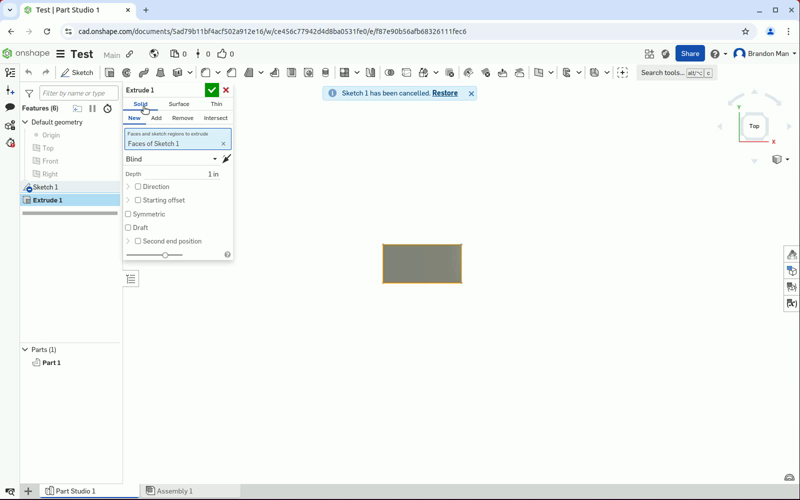
click(143, 106)
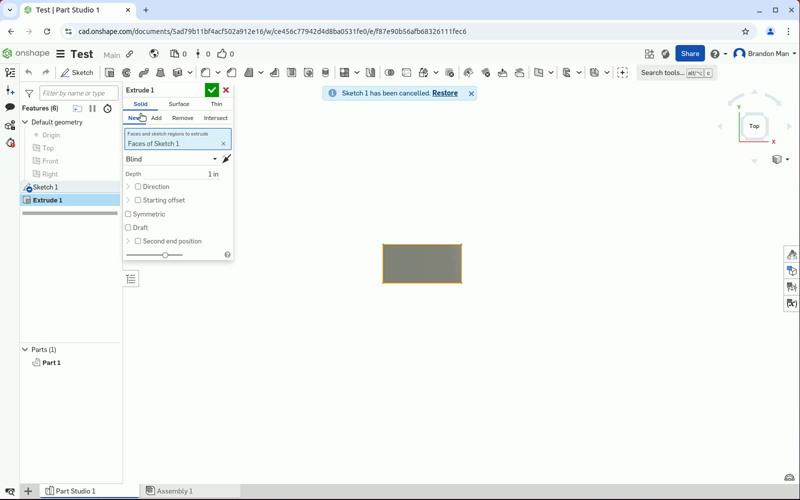
mouse_move(137, 120)
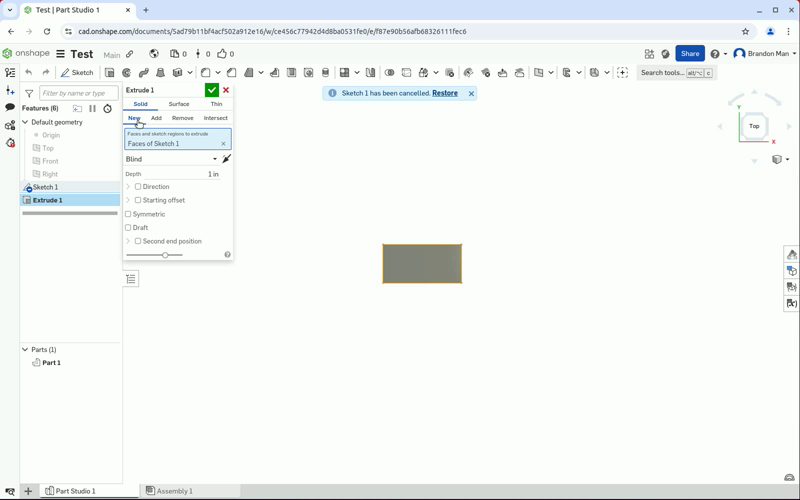
click(137, 120)
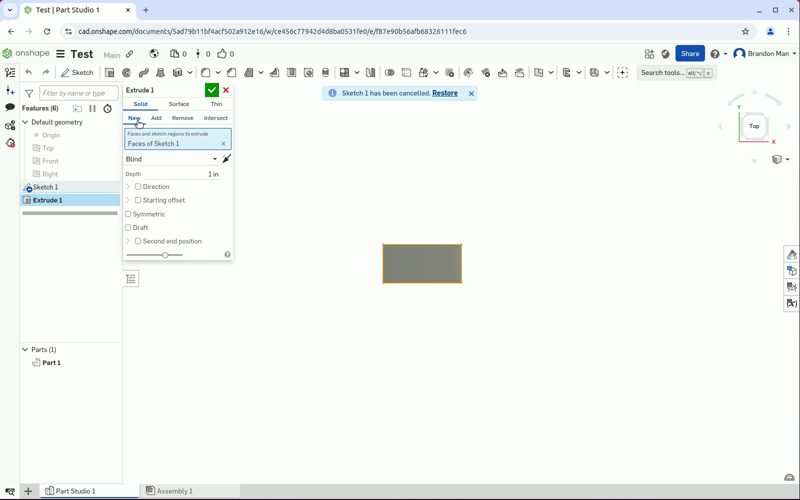
key(tab, 4)
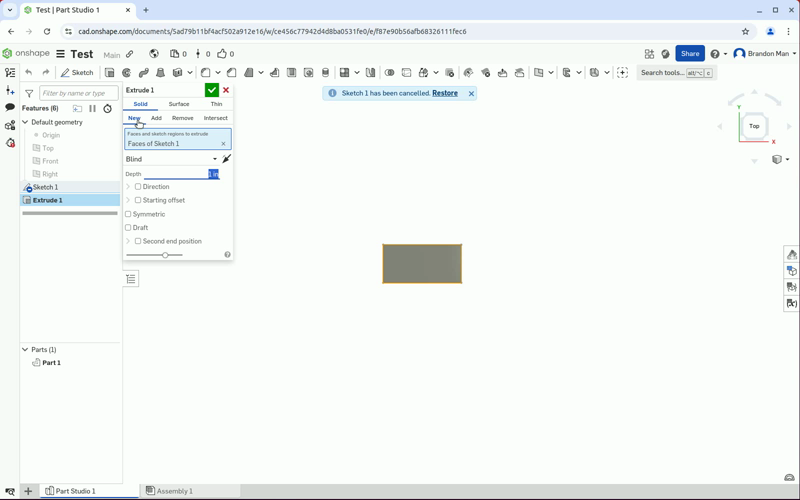
text(0.241)
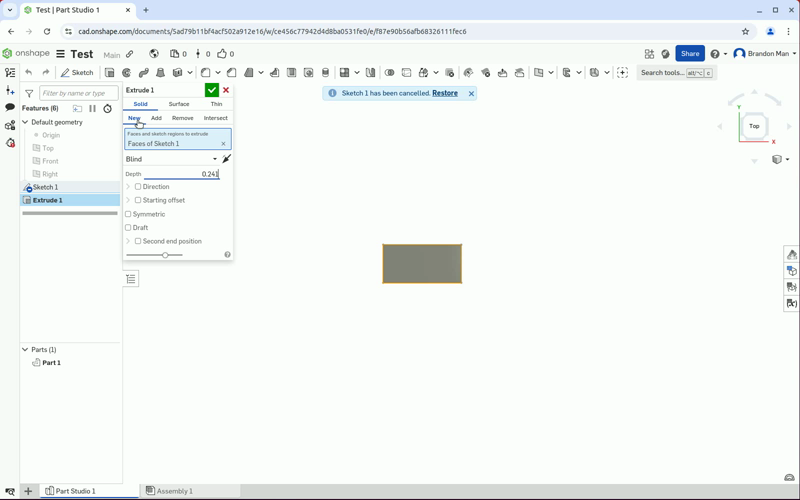
key(enter)
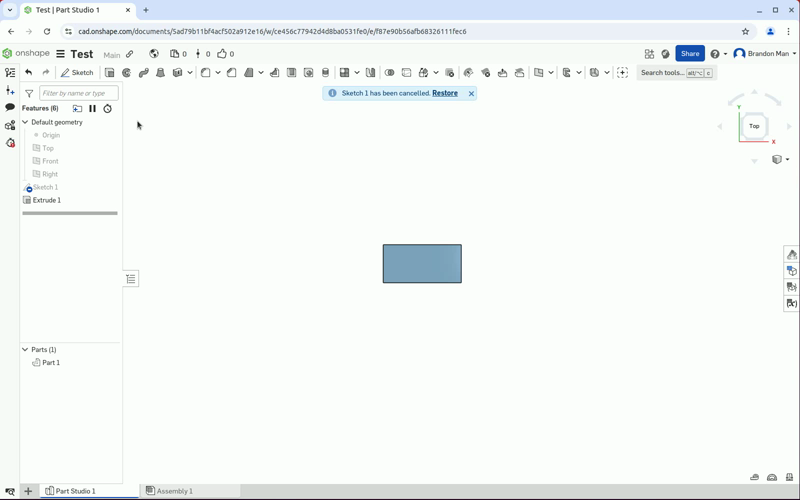
key(shift+h)
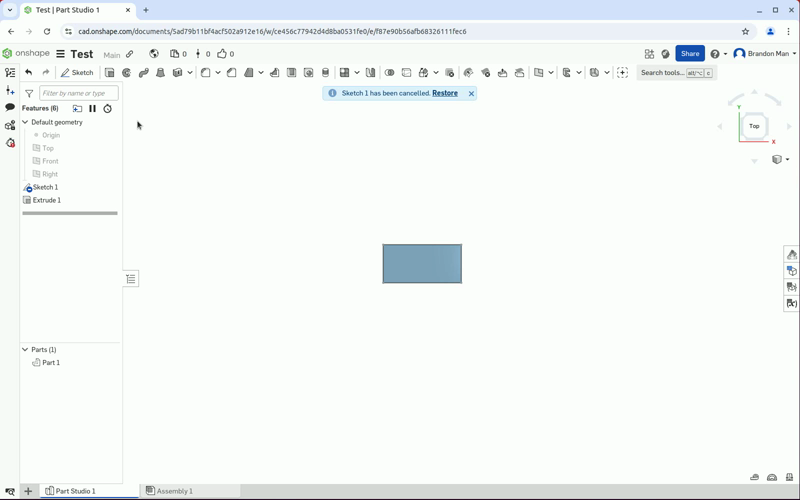
key(shift+h)
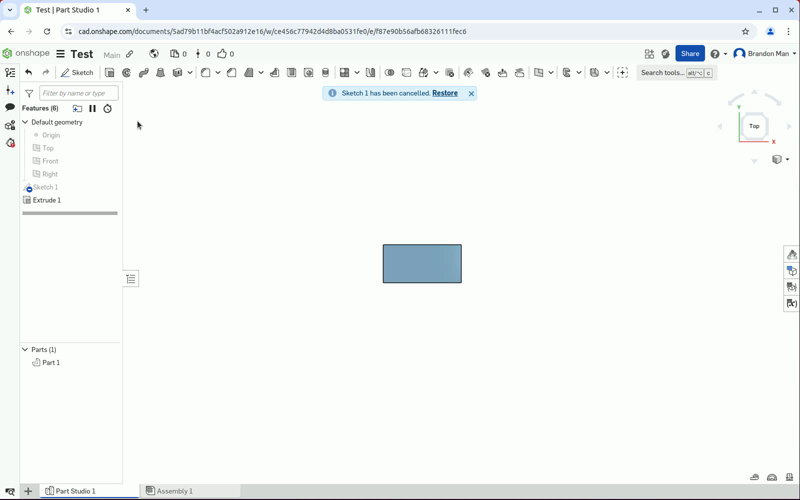
mouse_move(73, 189)
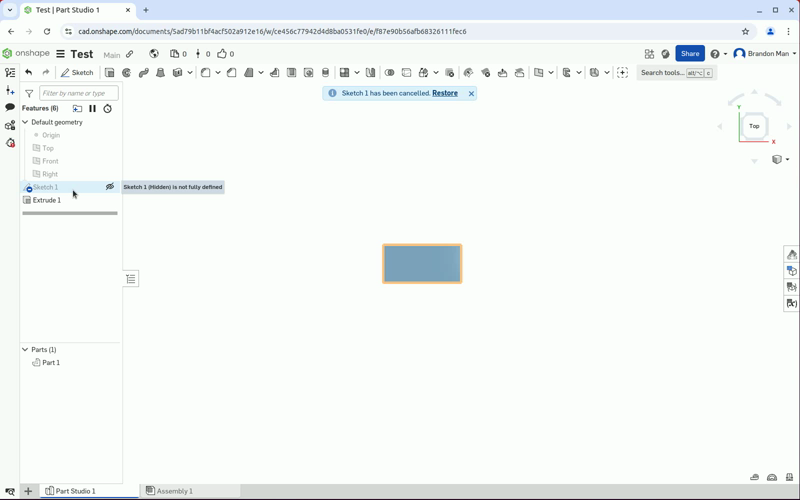
click(73, 189)
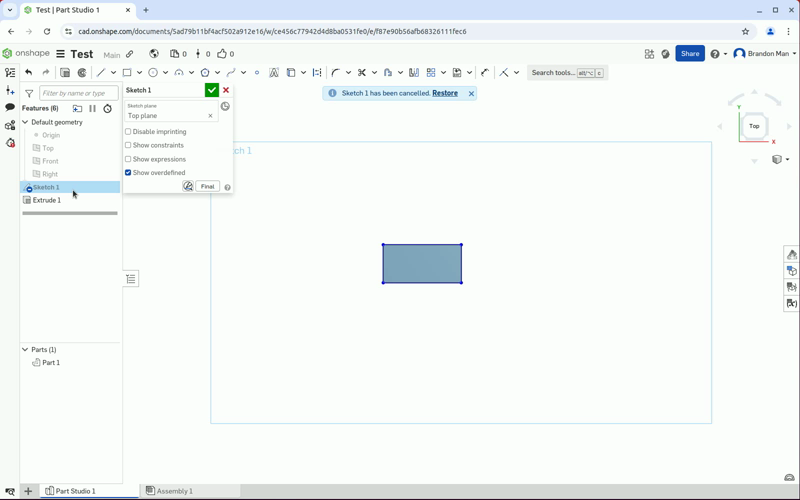
mouse_move(229, 92)
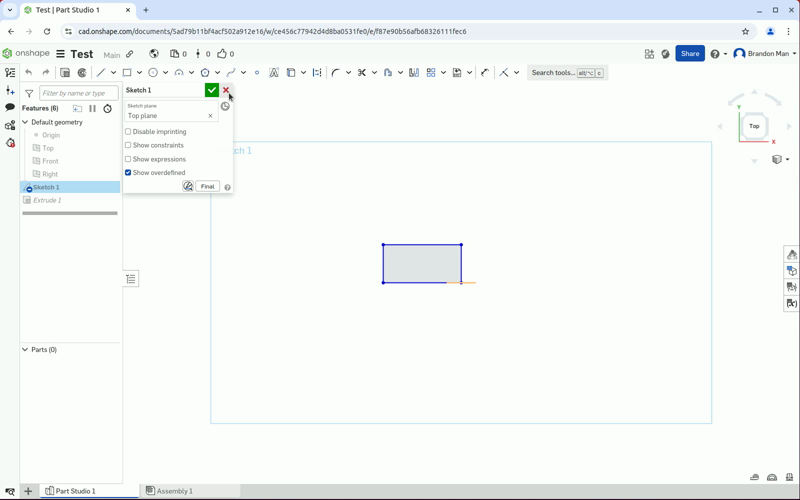
click(229, 92)
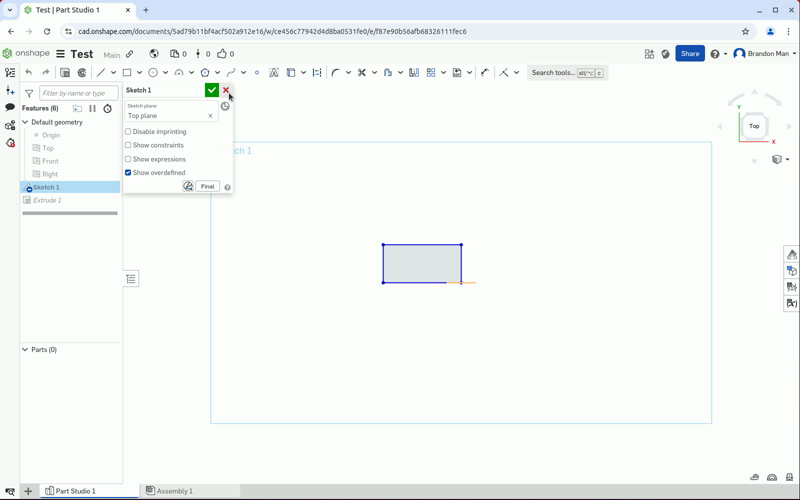
key(shift+s)
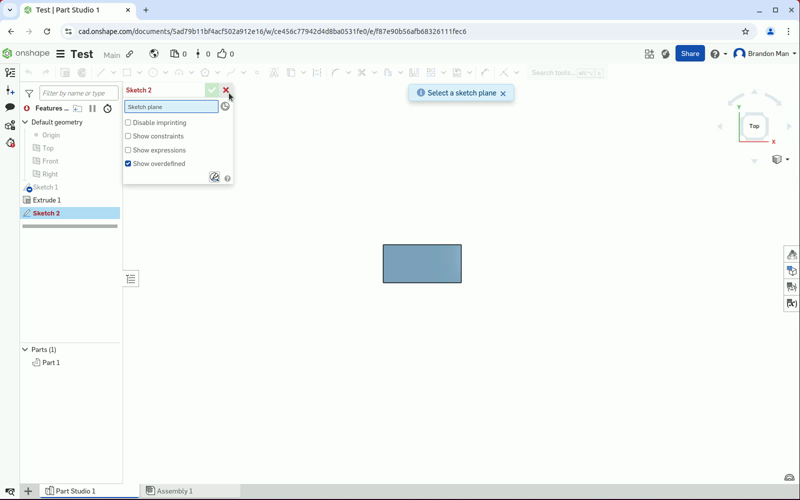
mouse_move(73, 150)
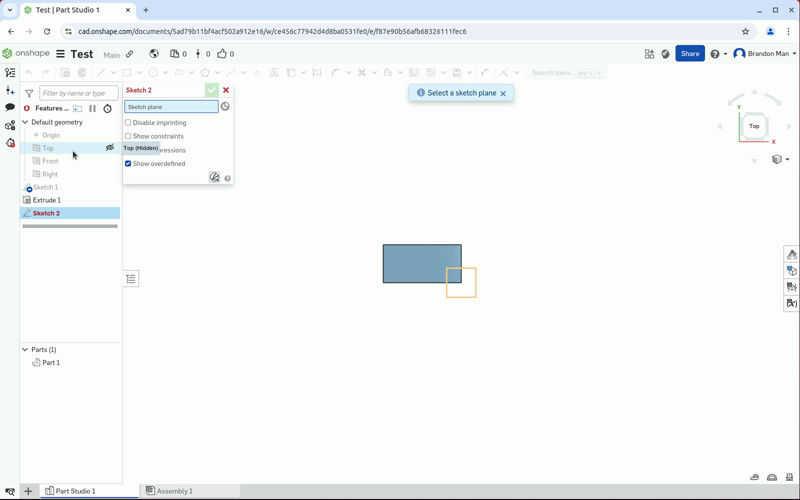
click(73, 150)
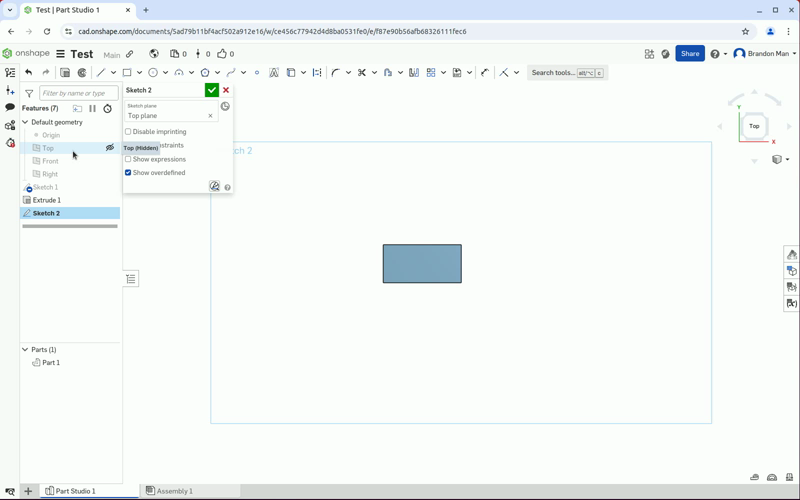
mouse_move(73, 352)
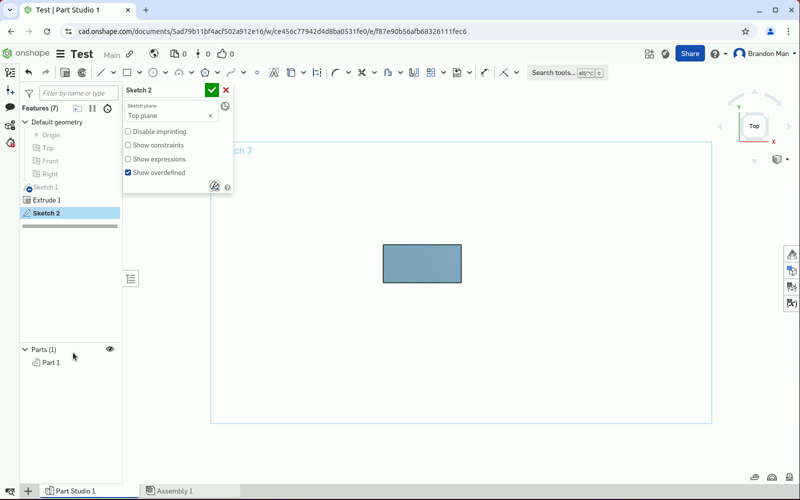
key(y)
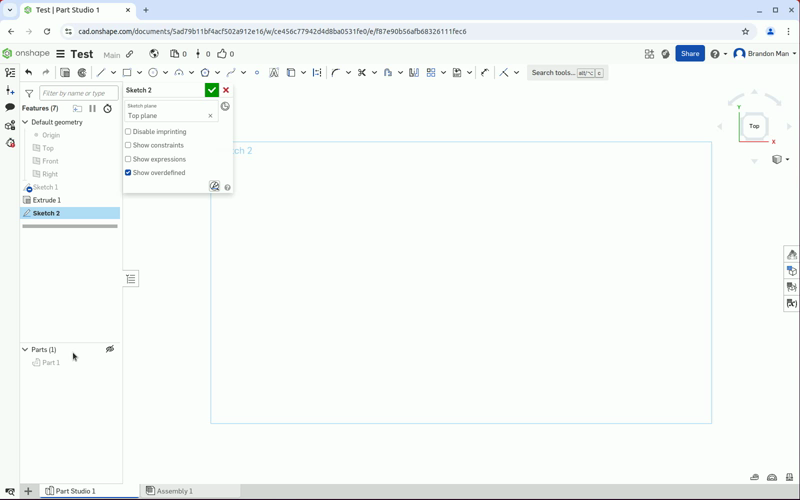
key(a)
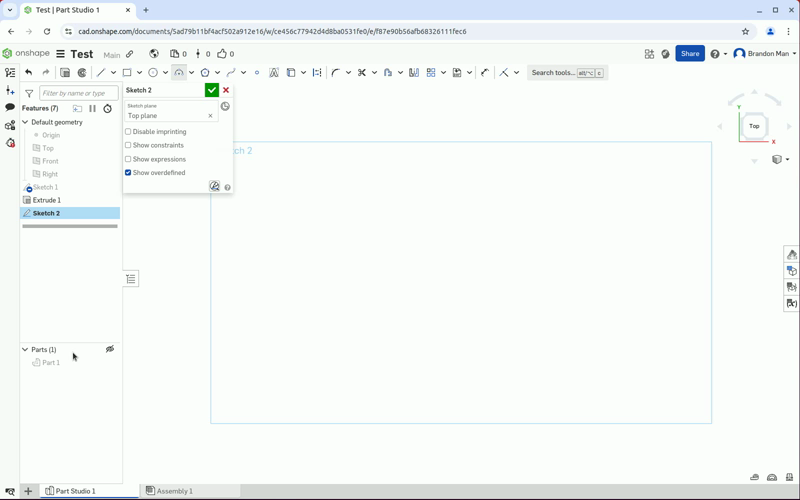
key_down(shift)
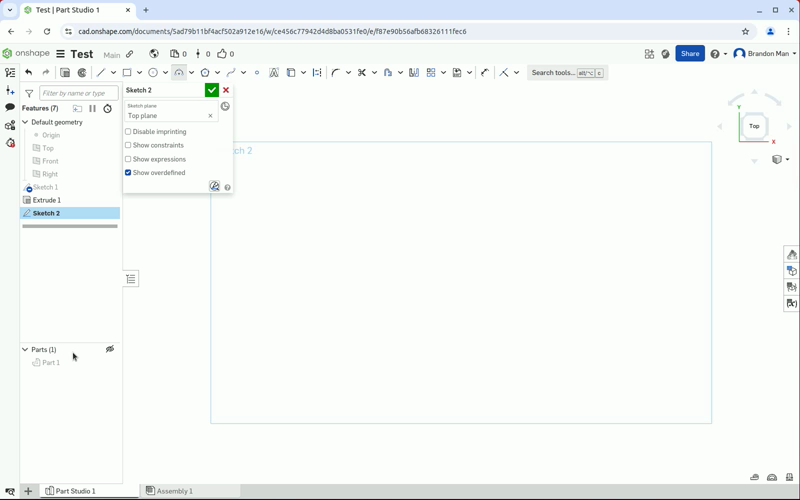
mouse_move(460, 282)
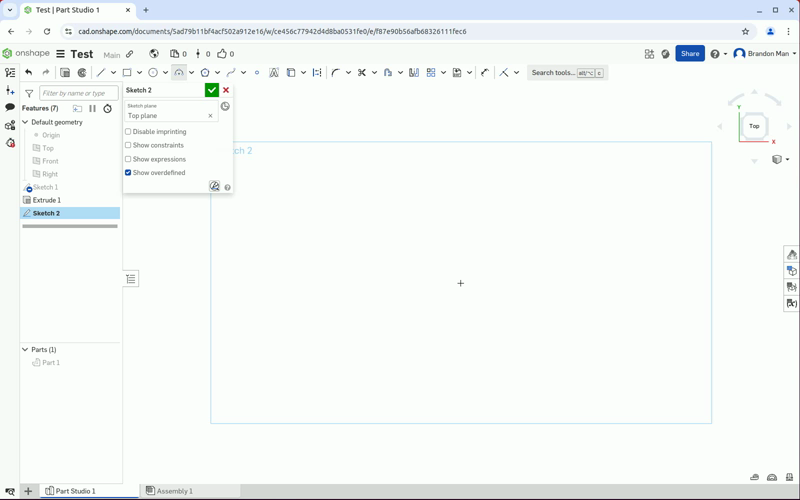
click(460, 282)
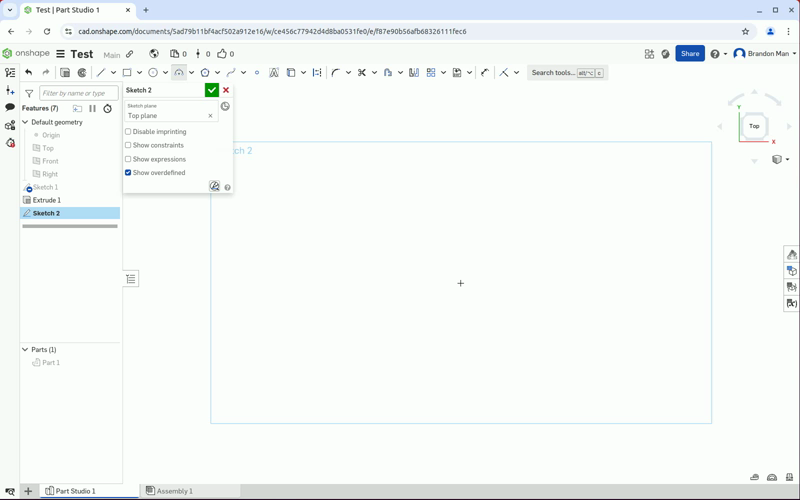
key_up(shift)
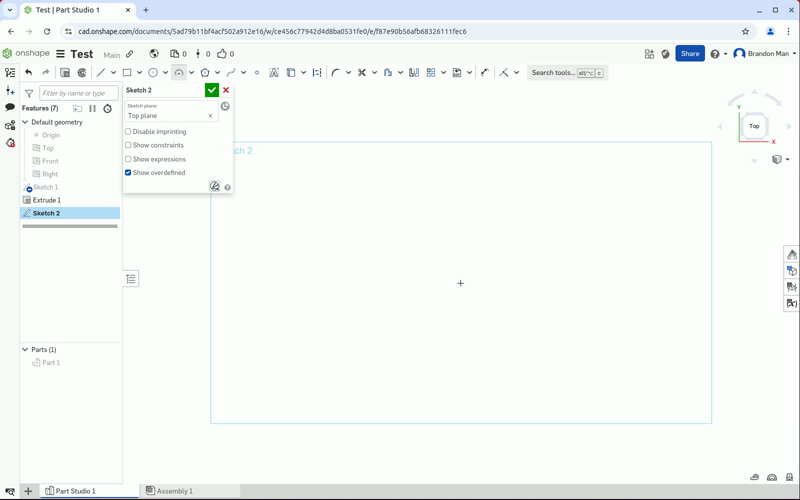
key_down(shift)
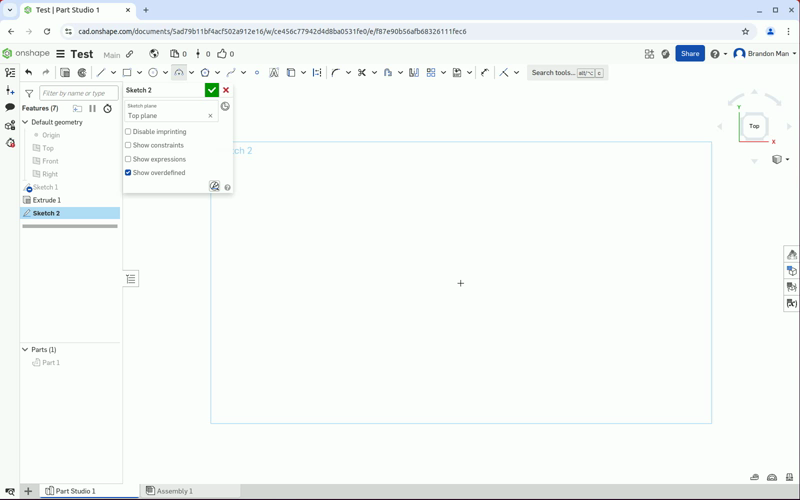
mouse_move(480, 302)
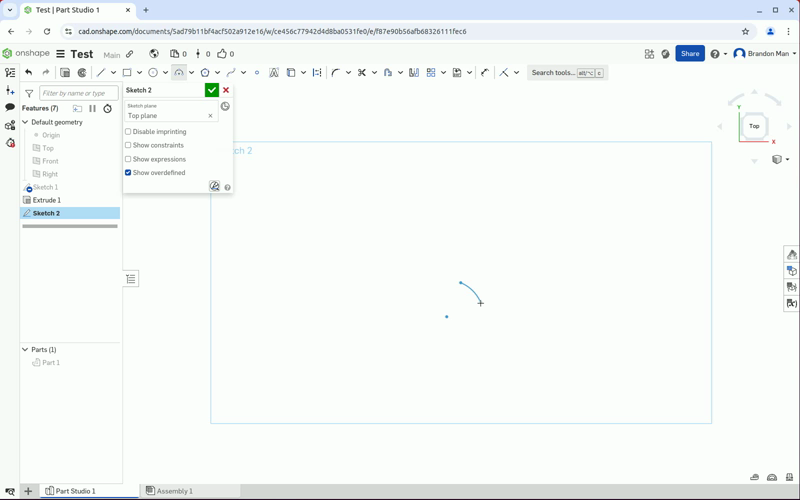
click(480, 302)
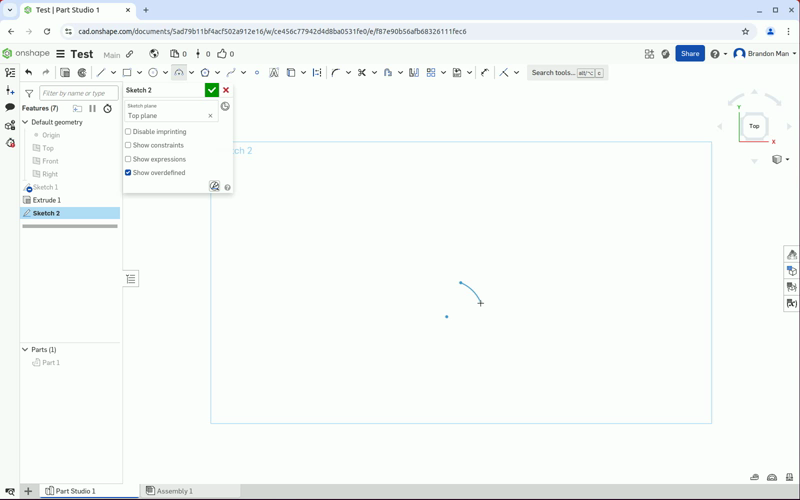
mouse_move(474, 288)
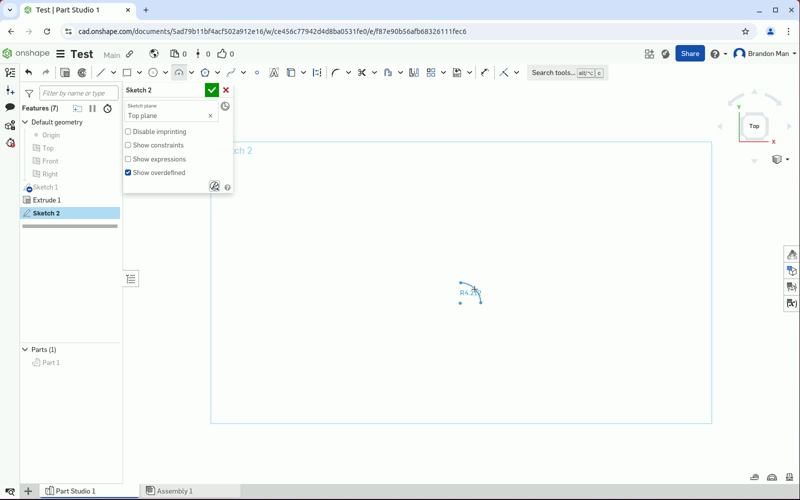
click(474, 288)
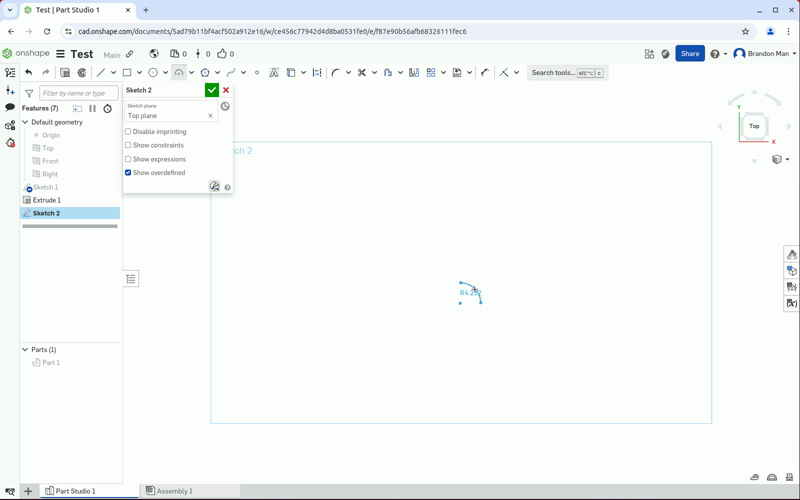
key_up(shift)
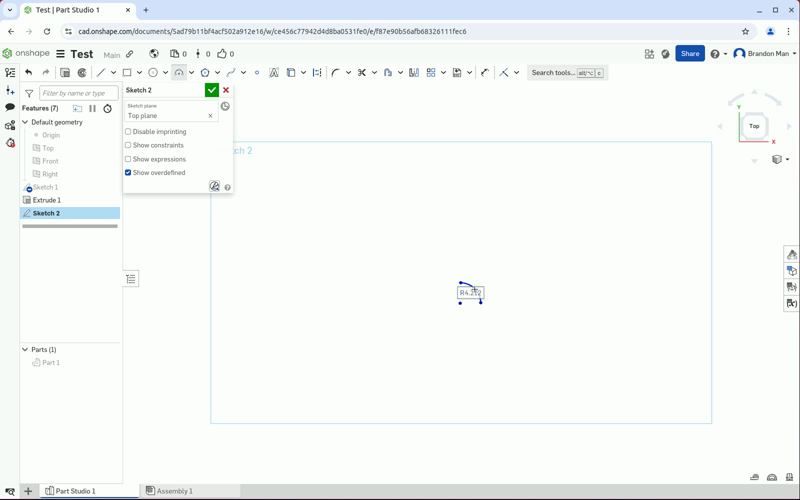
key(esc)
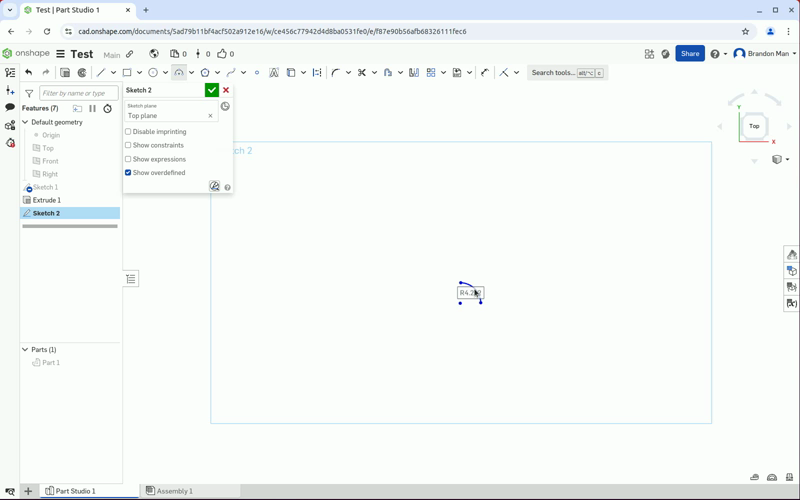
key(l)
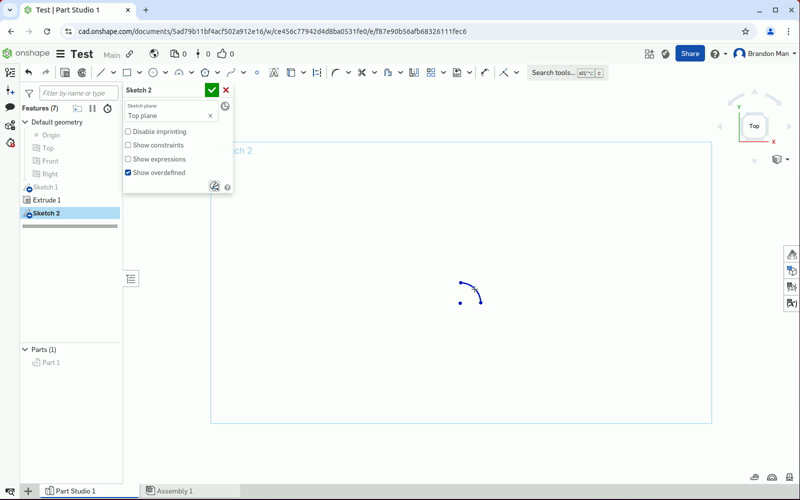
mouse_move(480, 302)
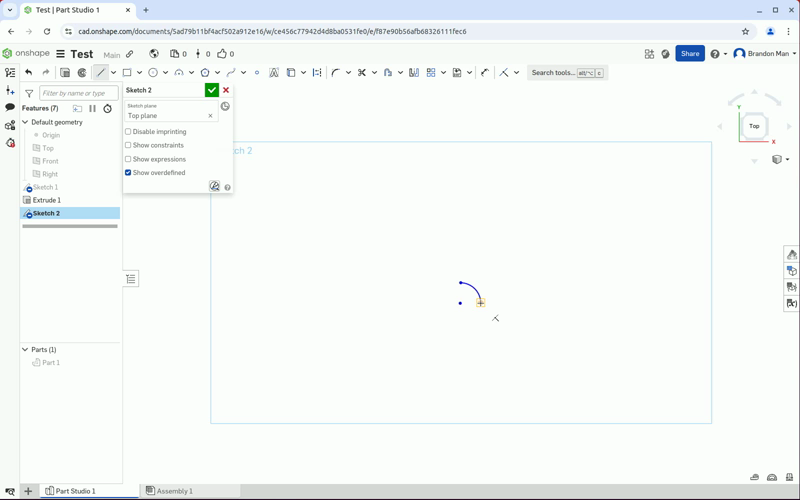
click(480, 302)
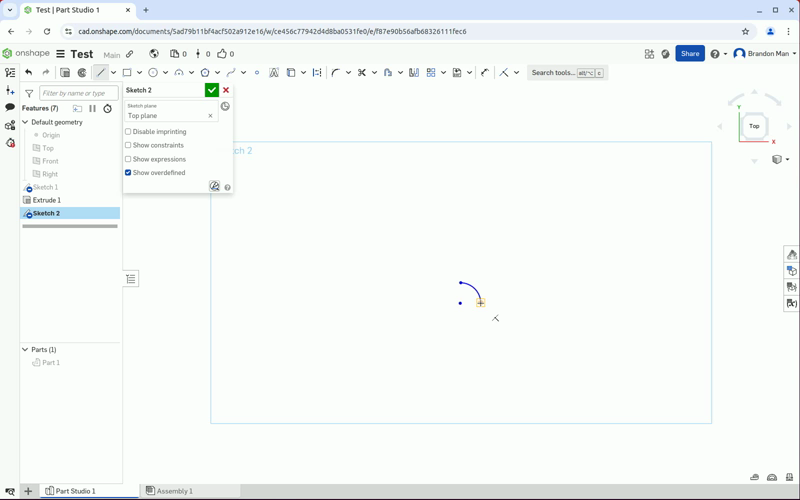
key_down(shift)
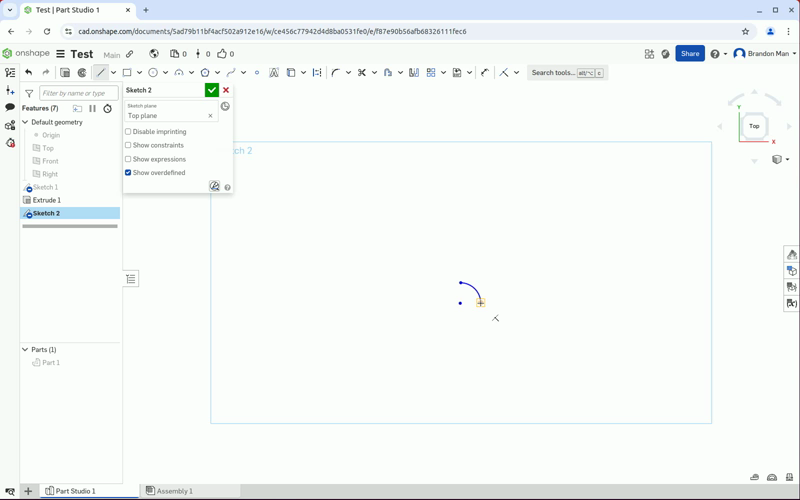
mouse_move(510, 302)
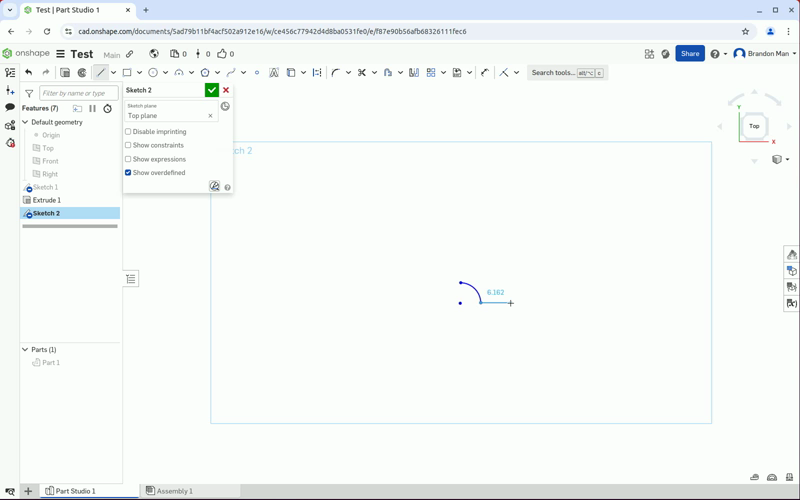
mouse_move(480, 361)
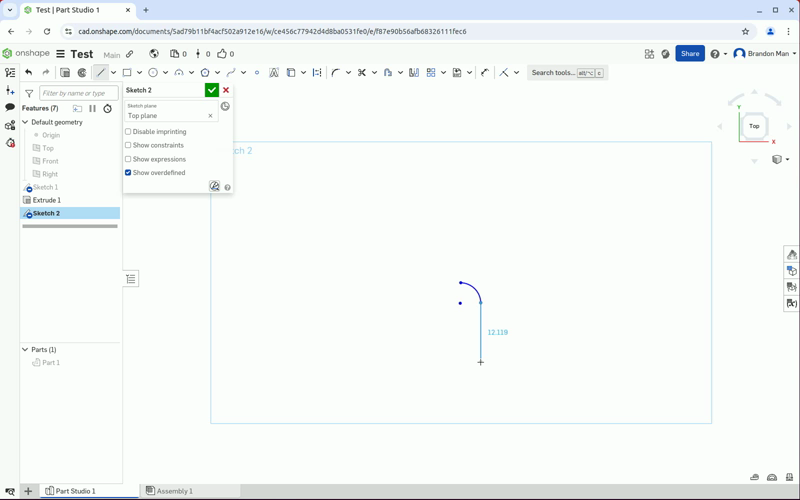
click(480, 361)
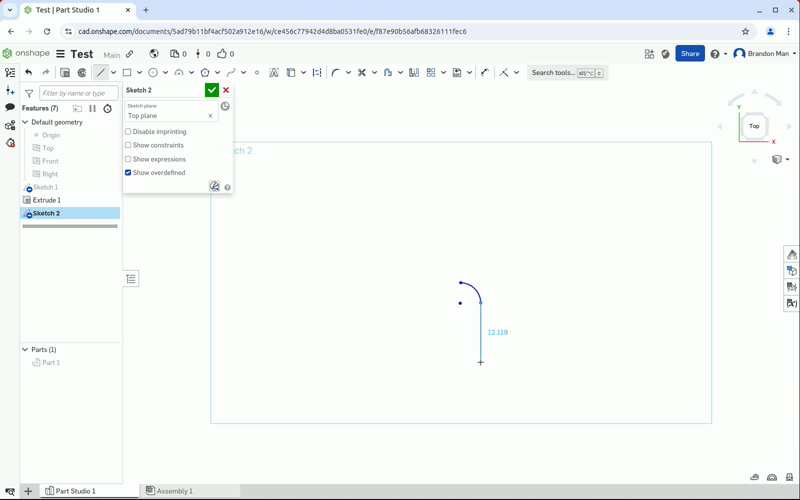
key_up(shift)
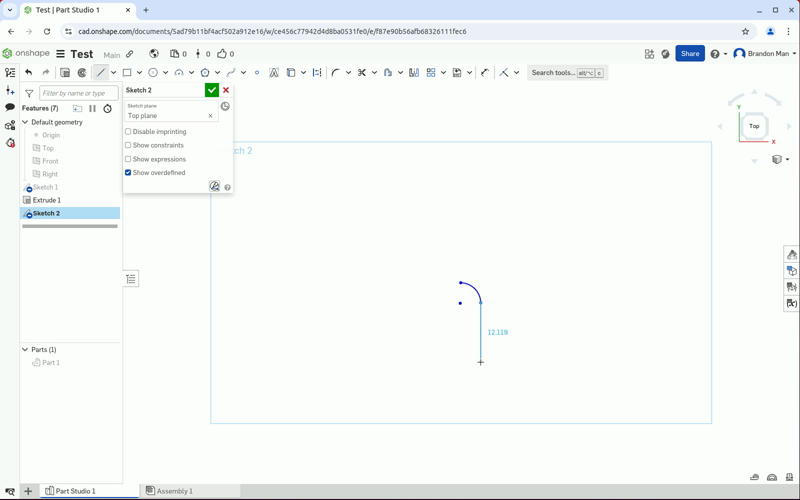
key_down(shift)
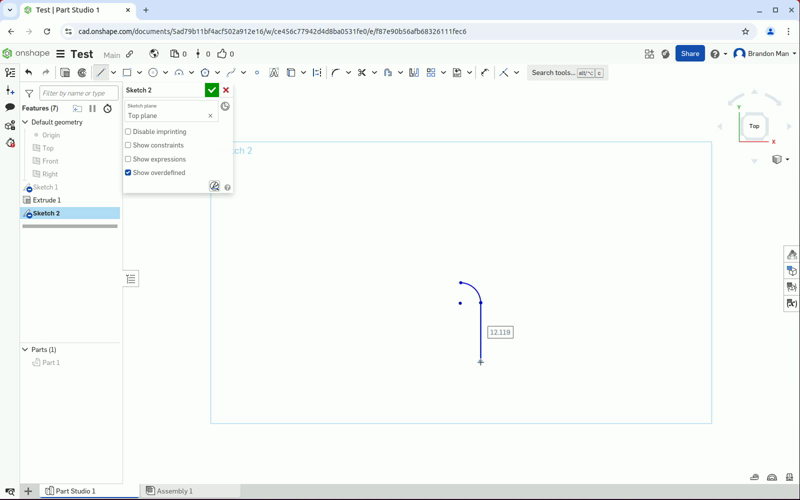
mouse_move(510, 361)
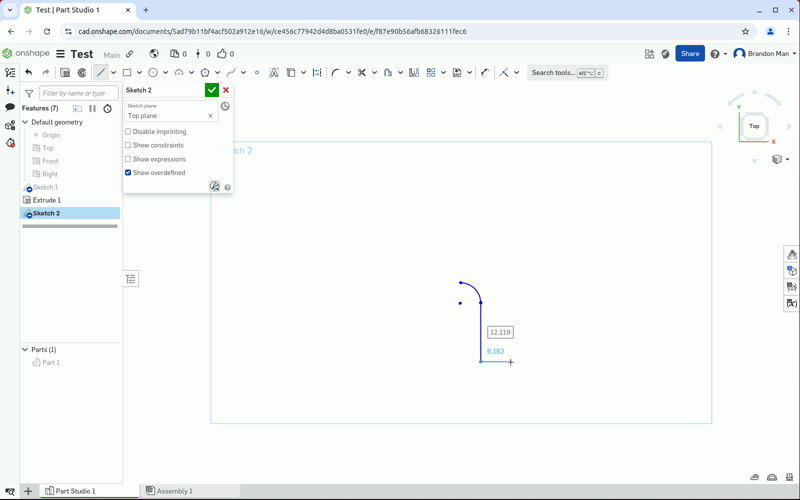
mouse_move(519, 361)
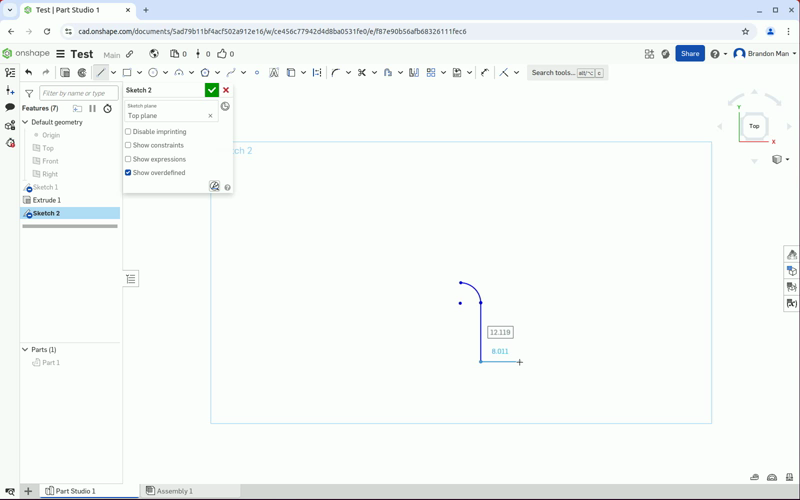
click(519, 361)
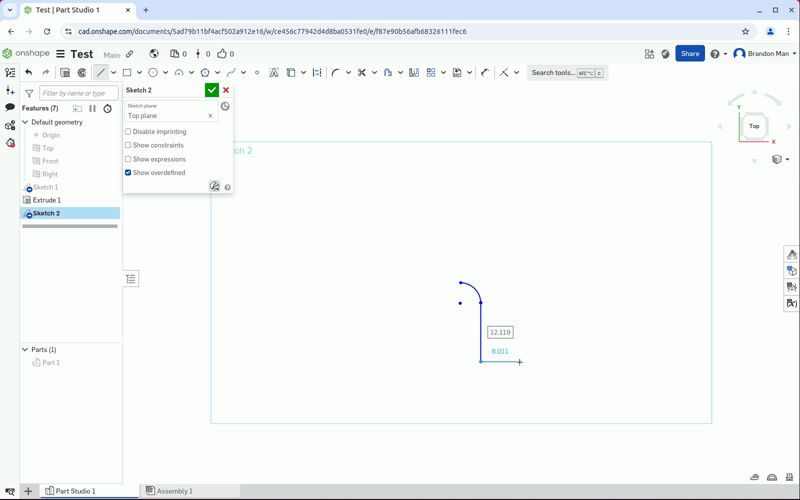
key_up(shift)
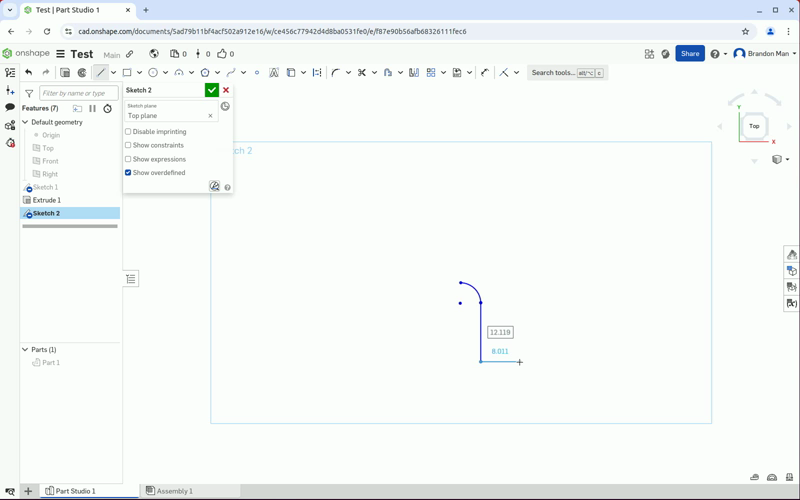
key_down(shift)
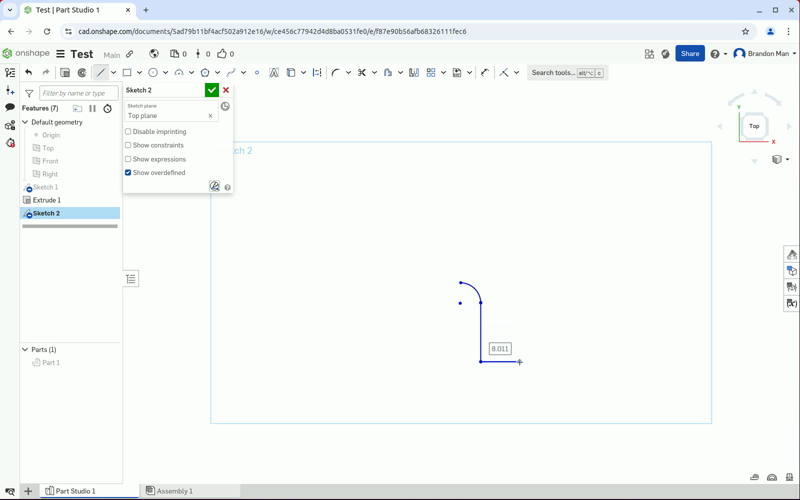
mouse_move(519, 243)
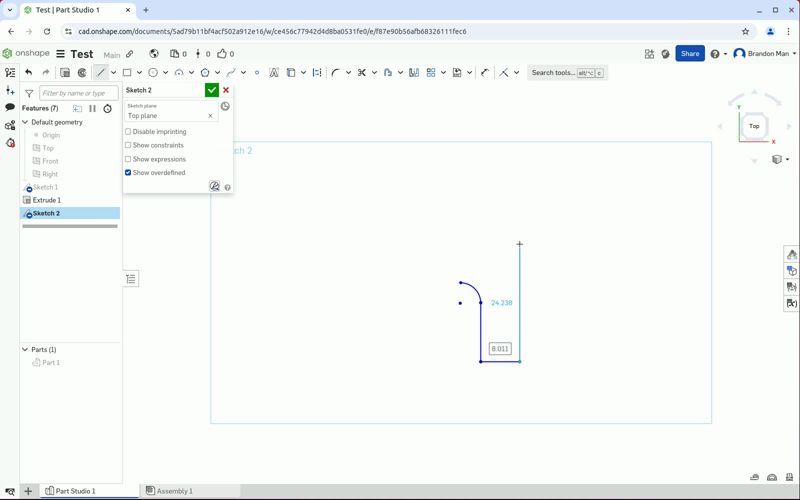
click(519, 243)
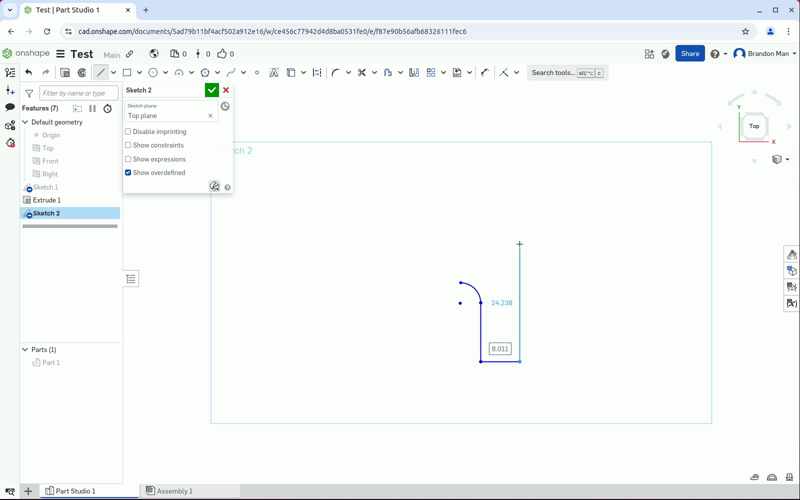
key_up(shift)
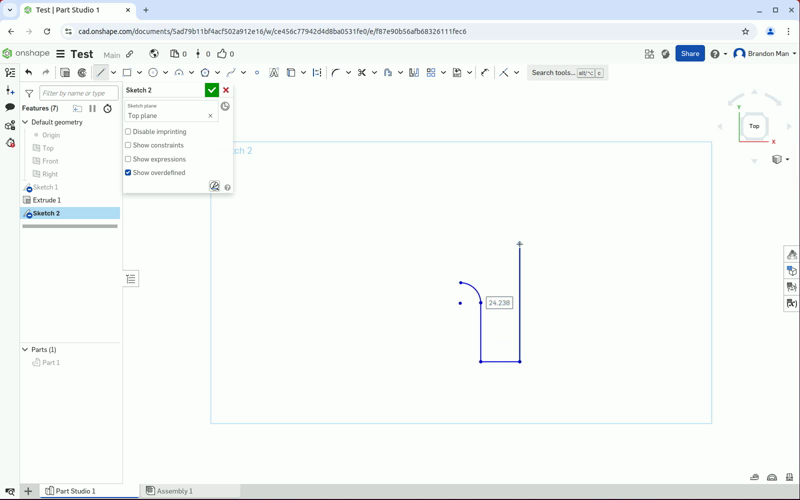
key_down(shift)
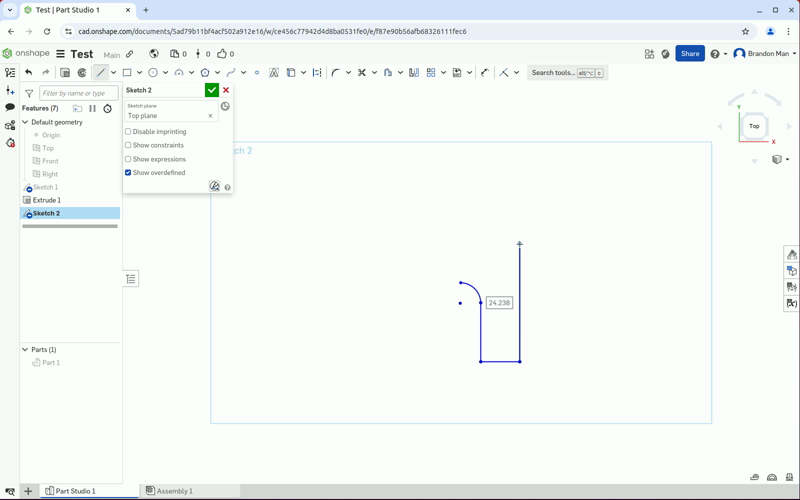
mouse_move(549, 243)
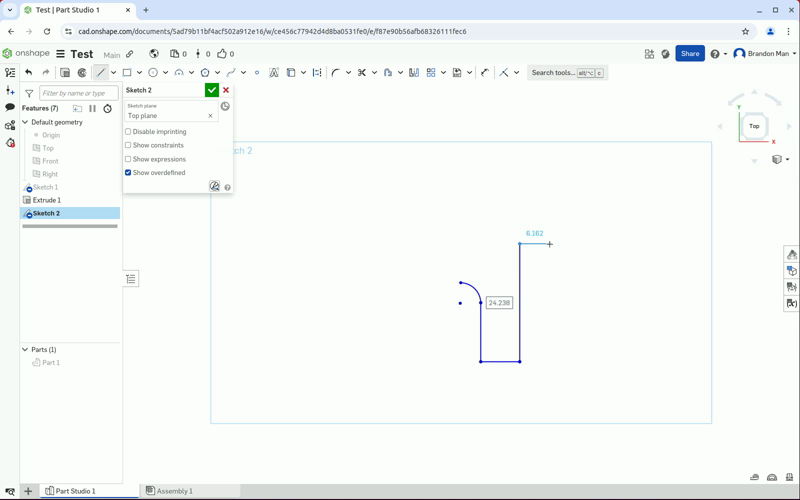
mouse_move(460, 243)
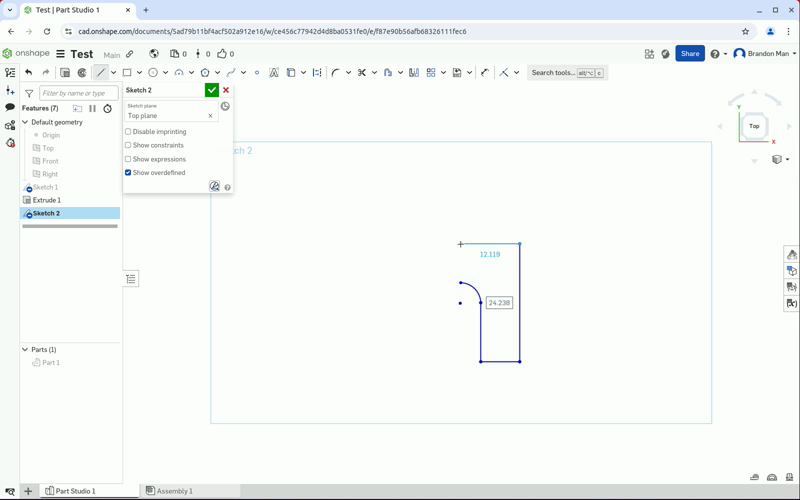
click(460, 243)
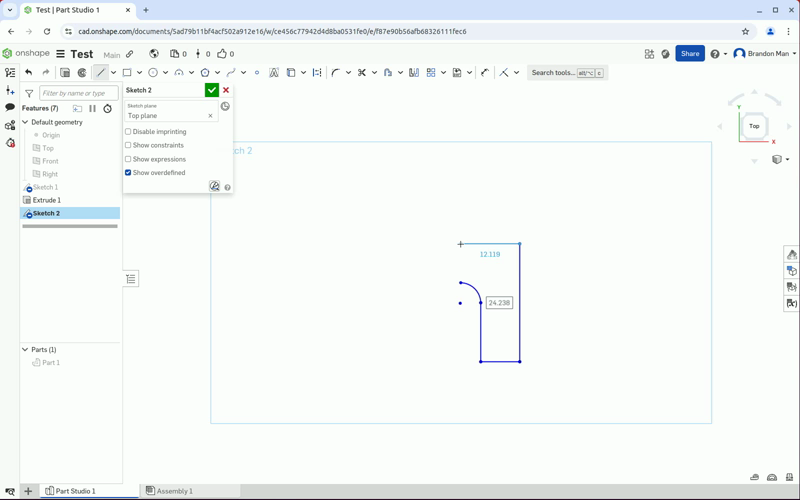
key_up(shift)
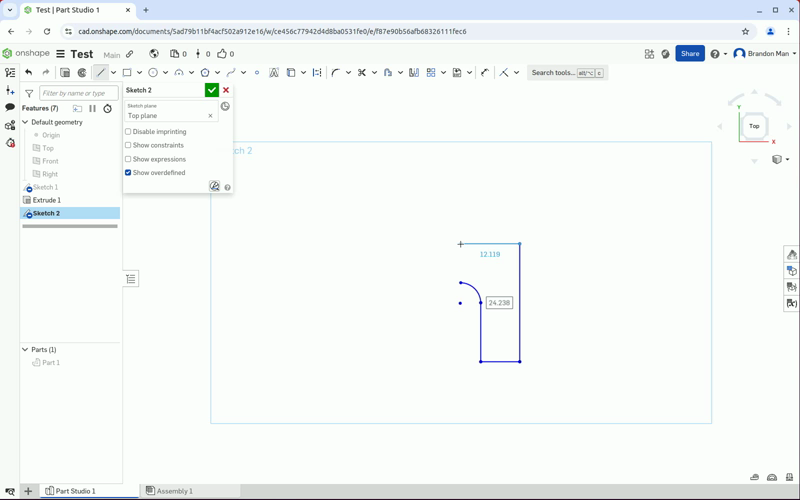
mouse_move(490, 243)
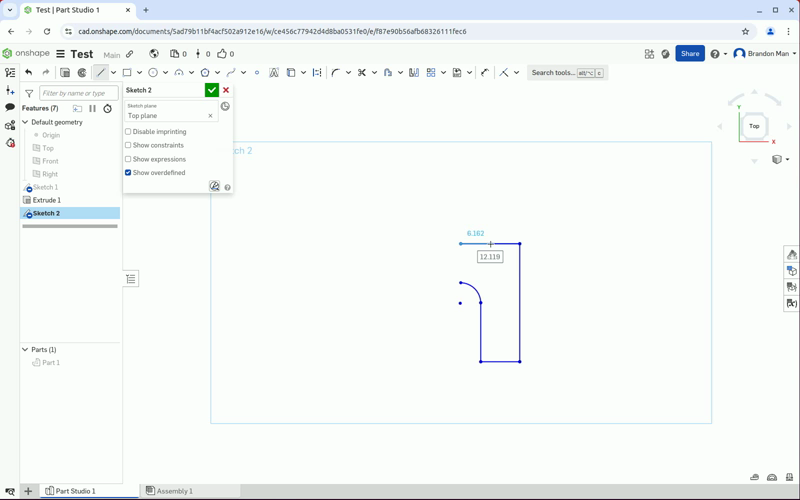
key_down(shift)
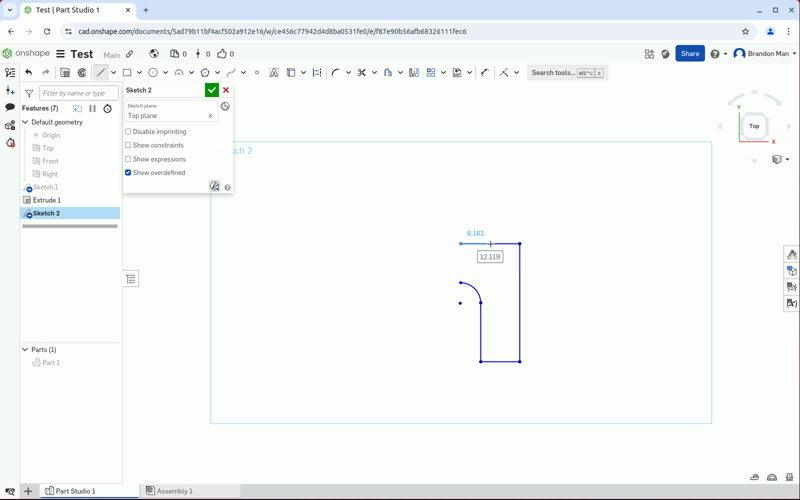
mouse_move(460, 282)
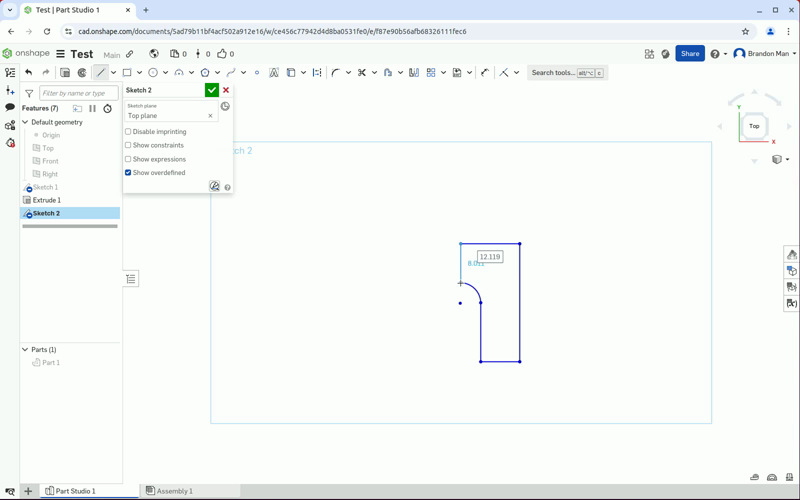
key_up(shift)
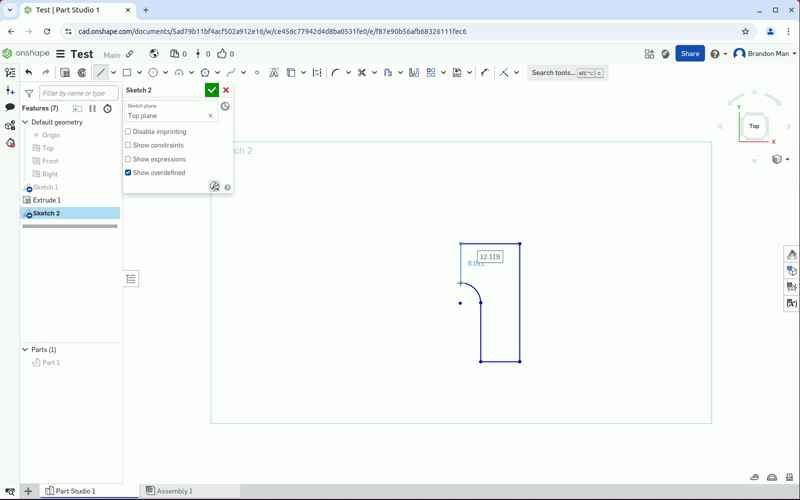
click(460, 282)
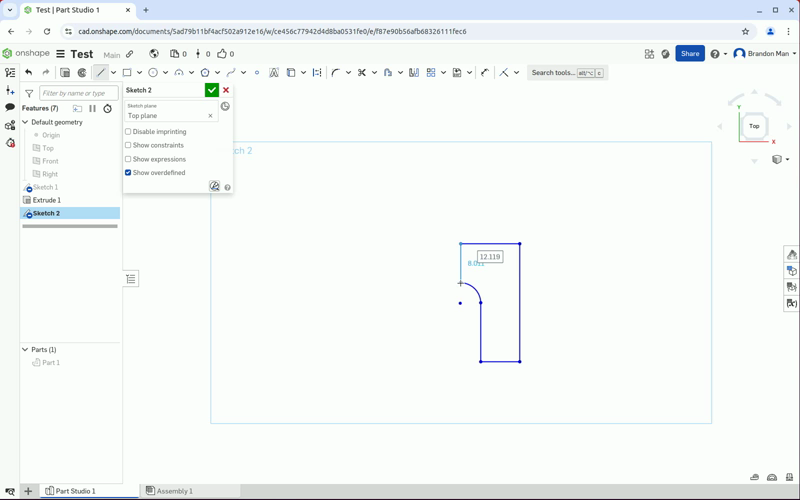
key(esc)
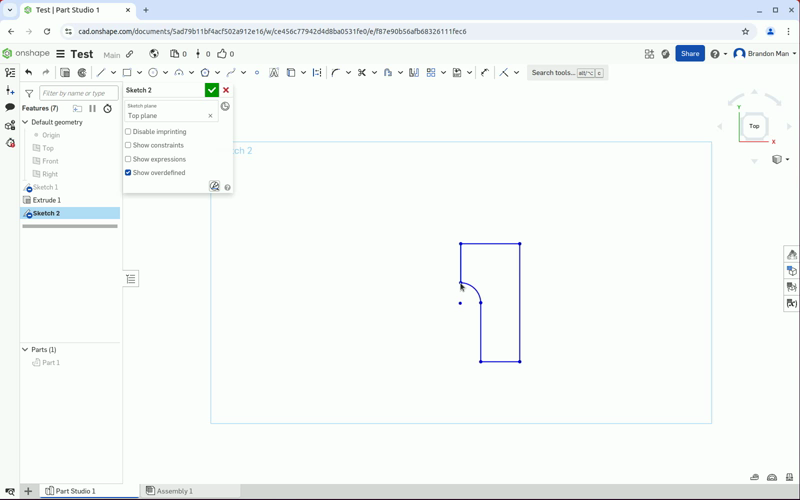
mouse_move(465, 257)
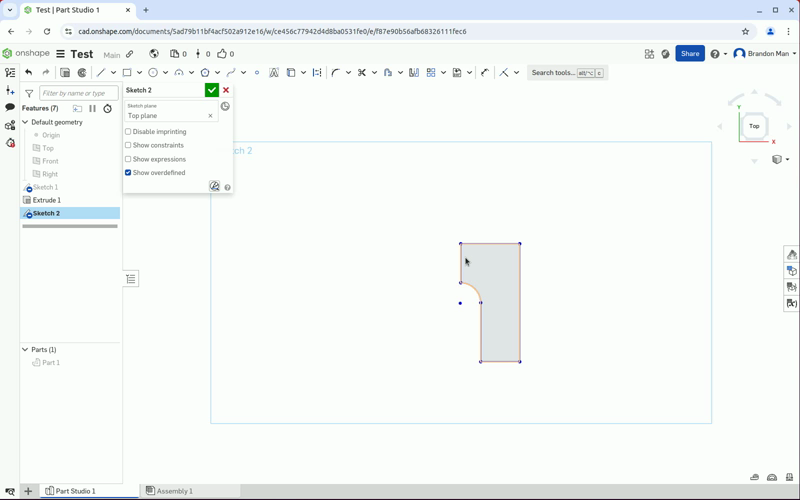
click(465, 257)
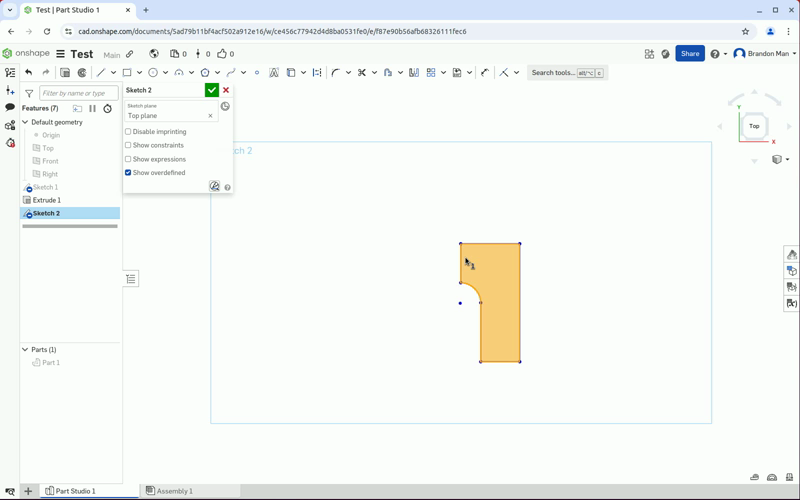
mouse_move(73, 352)
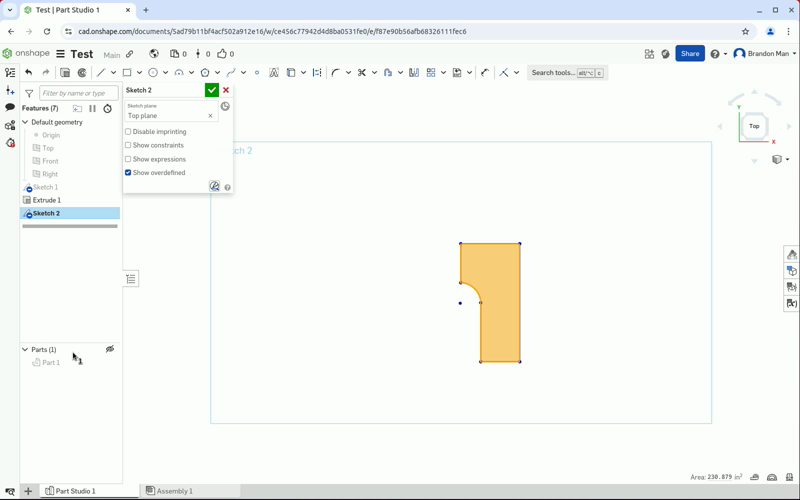
key(shift+y)
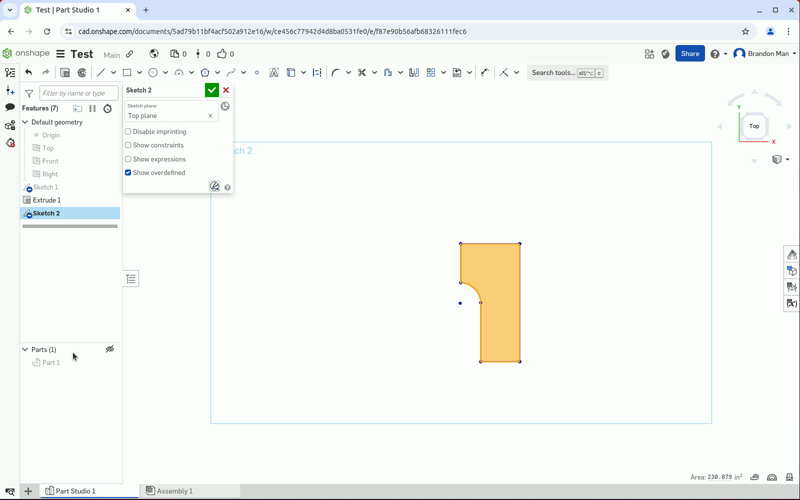
key(shift+e)
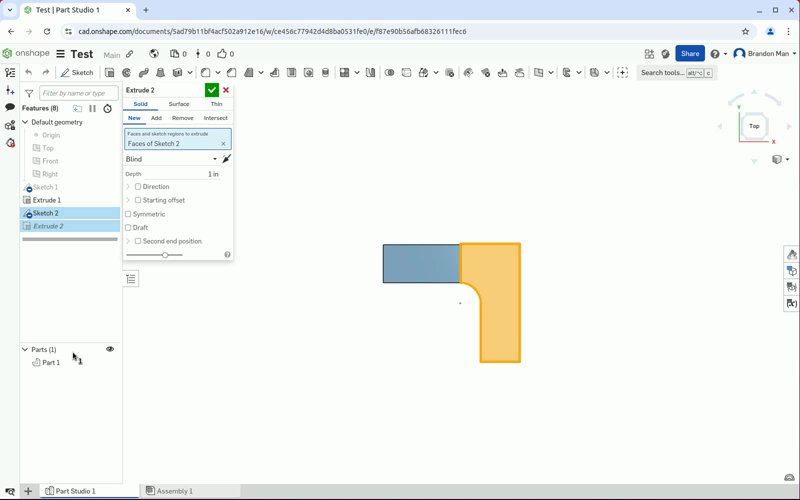
mouse_move(143, 106)
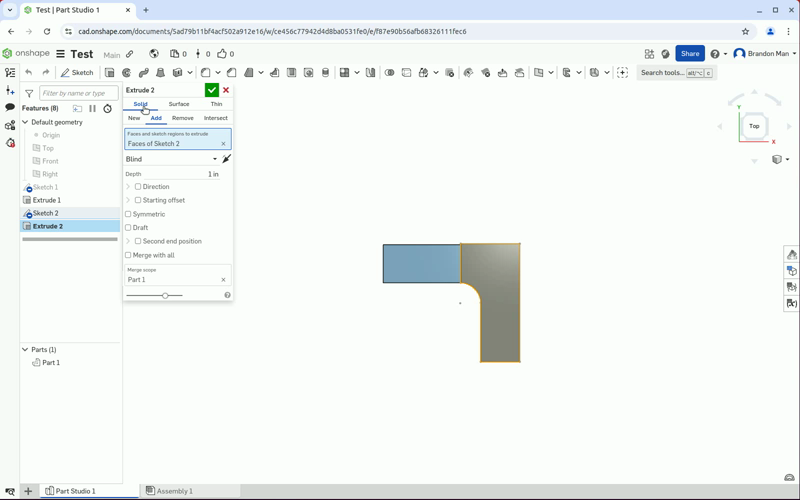
click(143, 106)
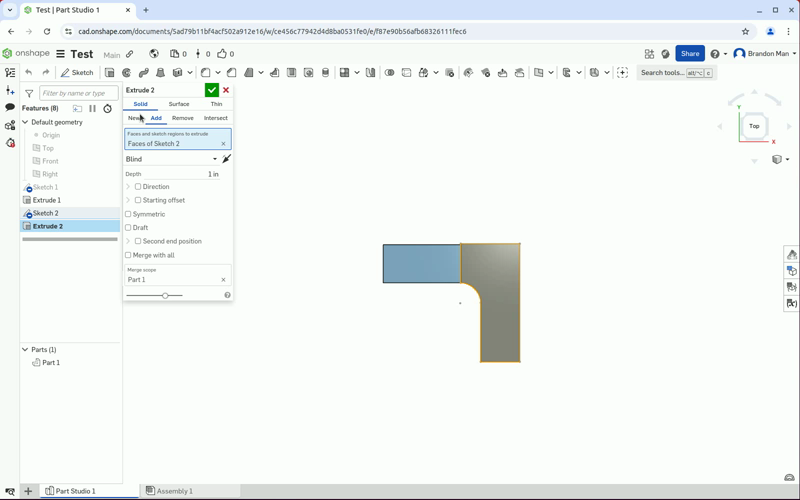
mouse_move(137, 120)
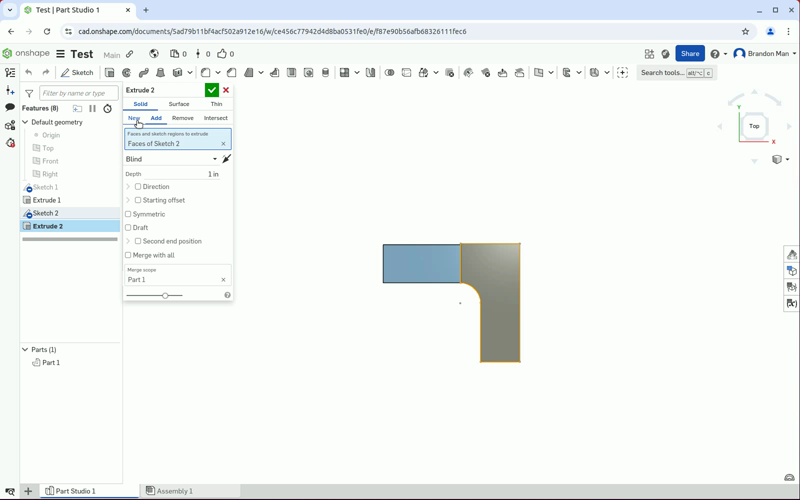
click(137, 120)
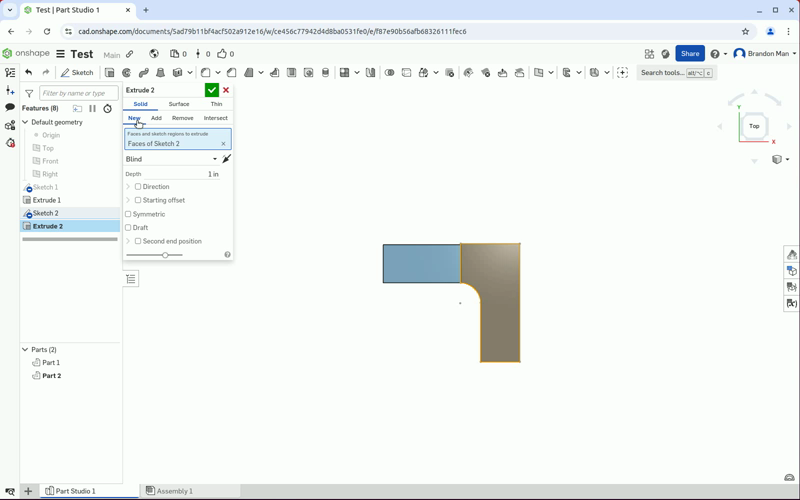
key(tab, 4)
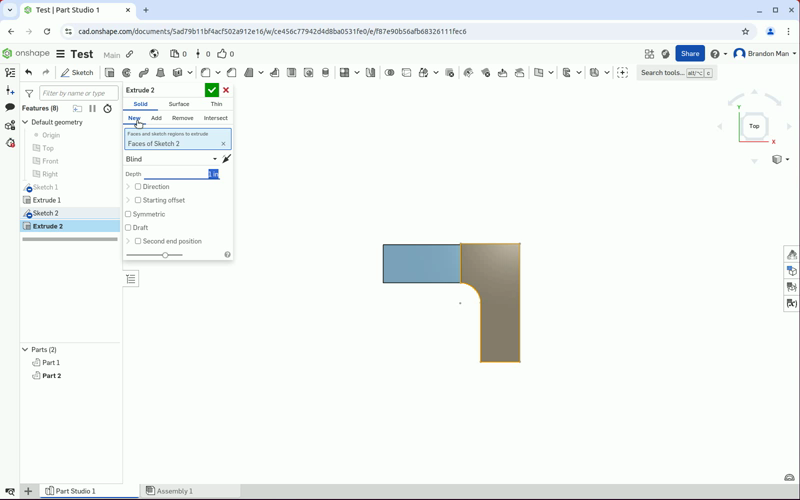
text(0.241)
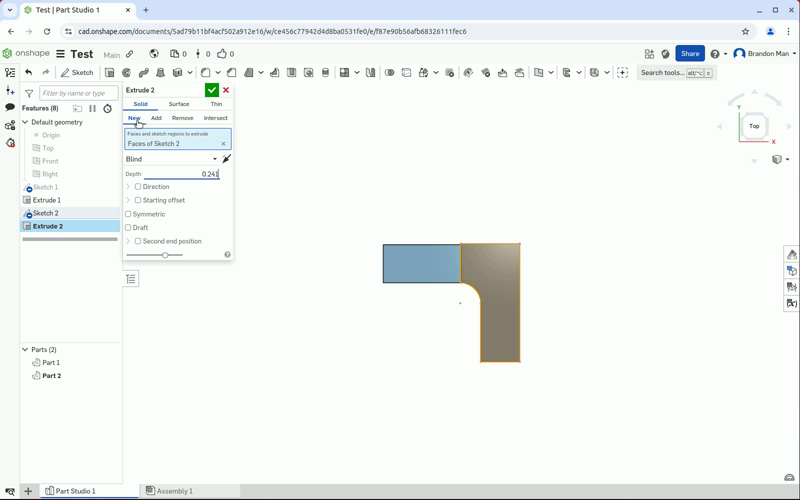
key(enter)
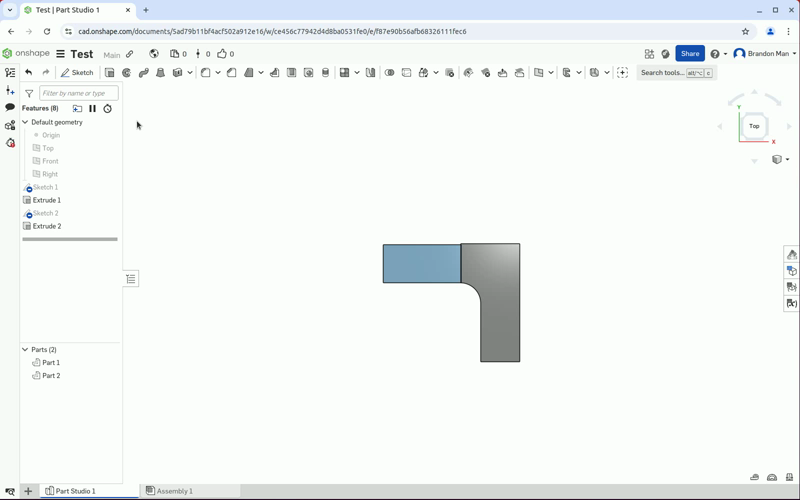
key(shift+h)
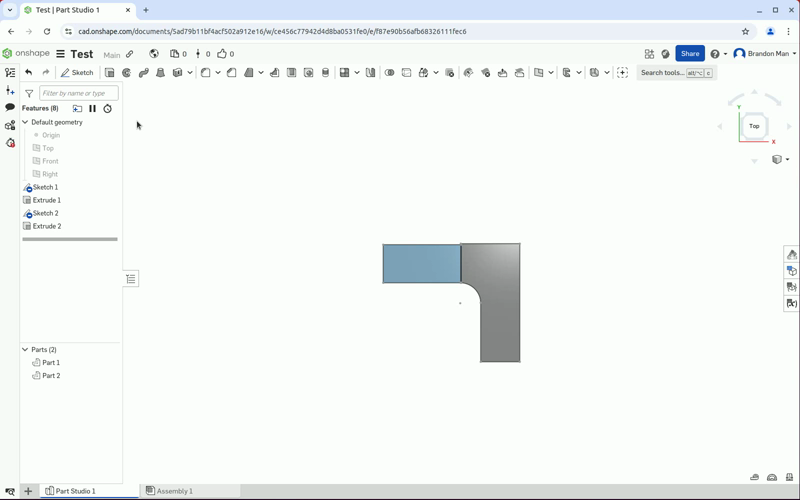
key(shift+h)
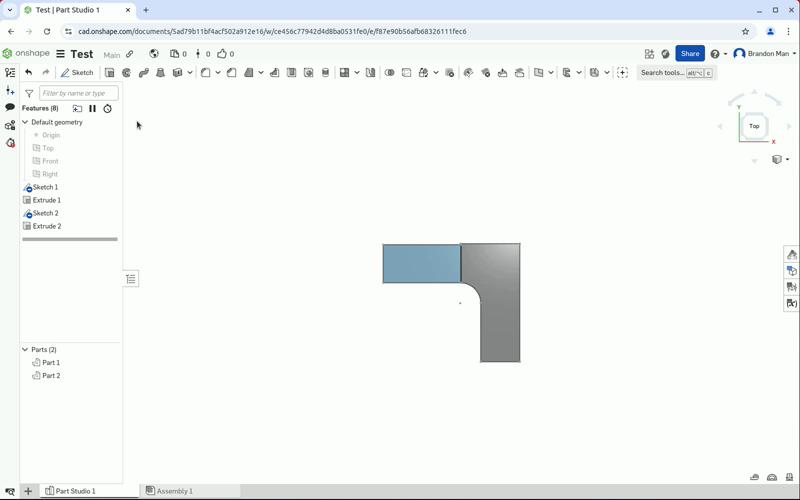
key(shift+7)
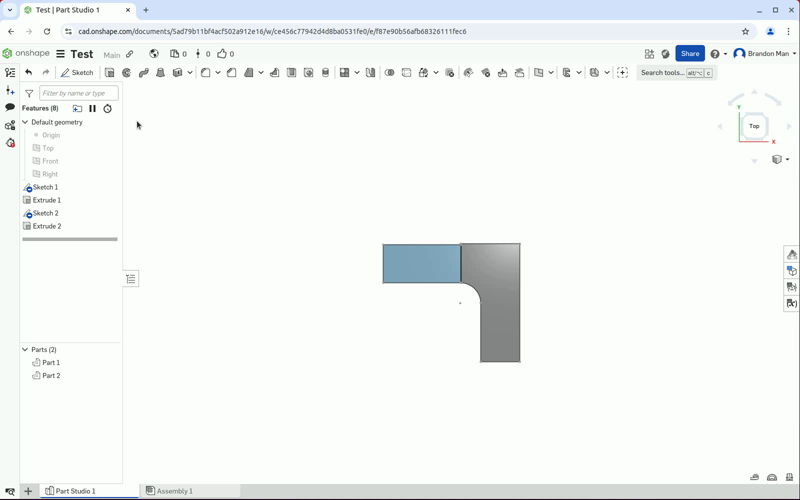
key(up, 3)
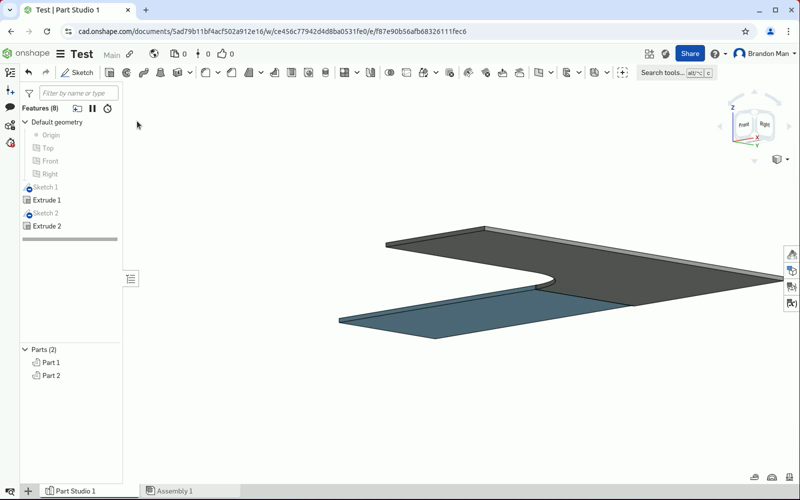
key(left, 3)
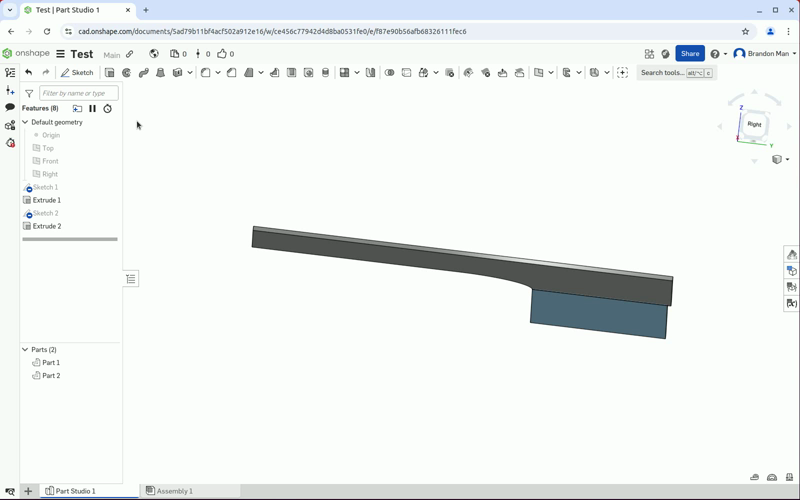
key(right, 3)
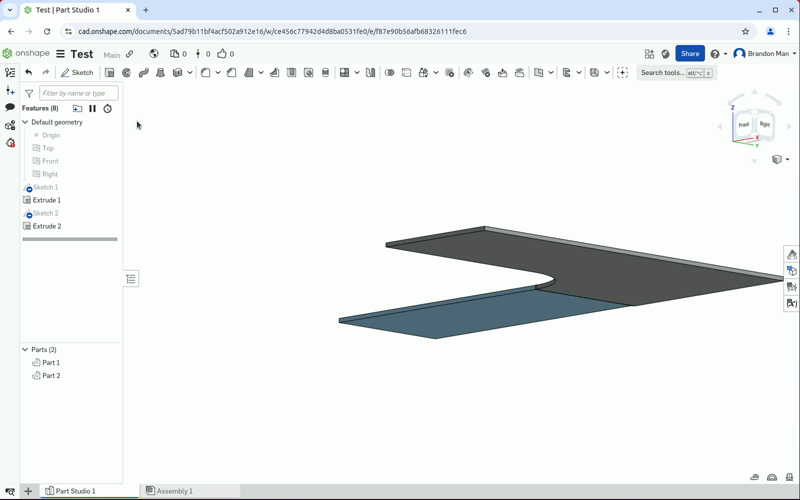
key(down, 3)
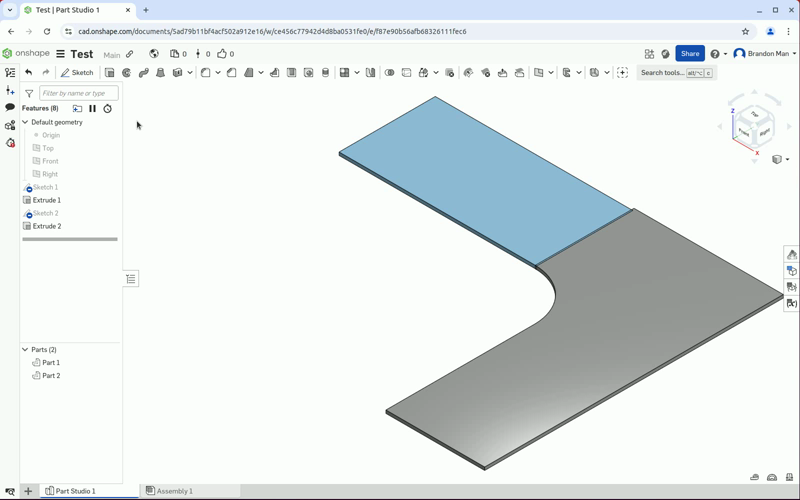
mouse_move(73, 189)
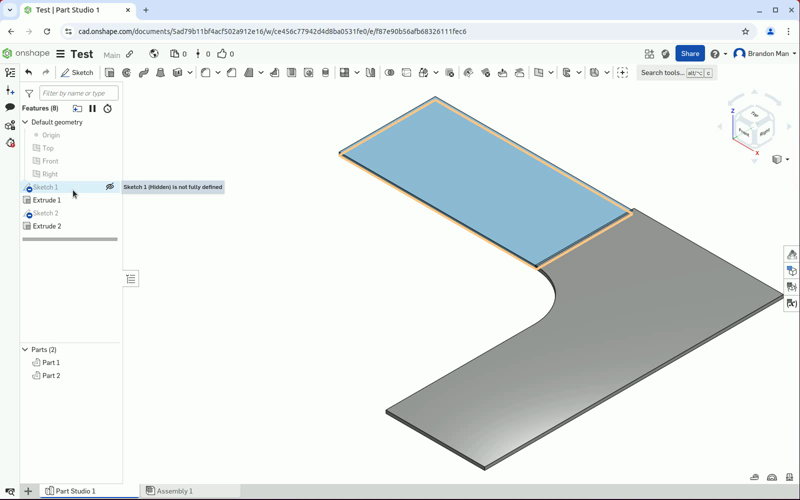
click(73, 189)